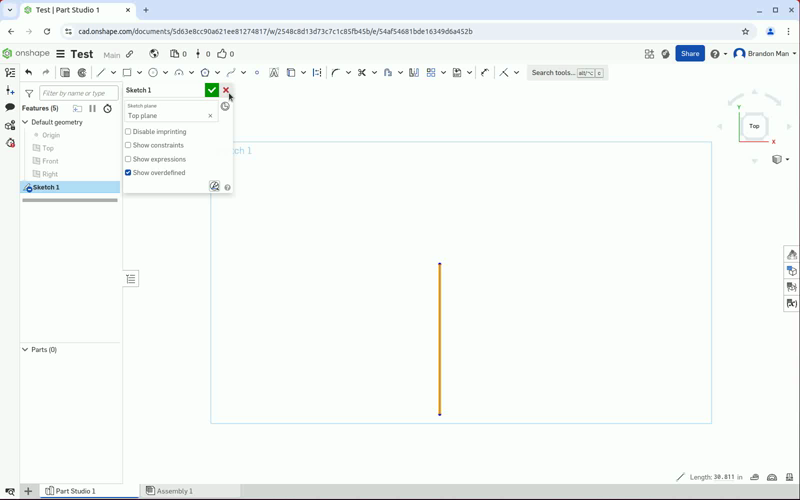
key(shift+h)
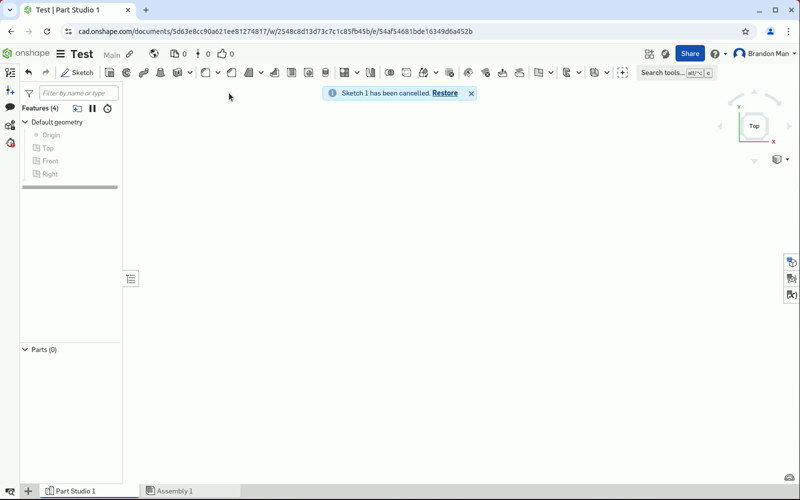
mouse_move(73, 352)
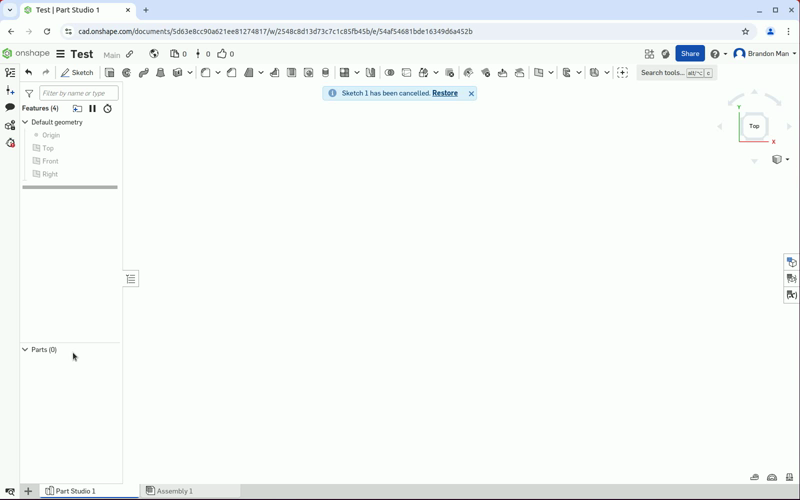
key(y)
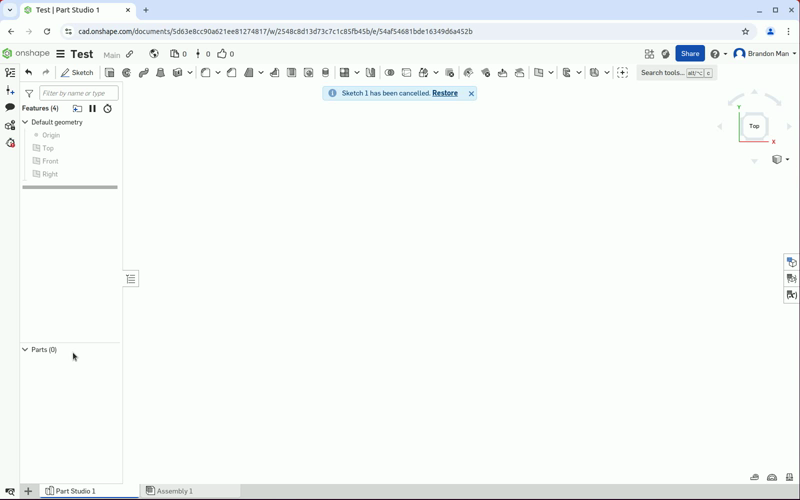
key(shift+p)
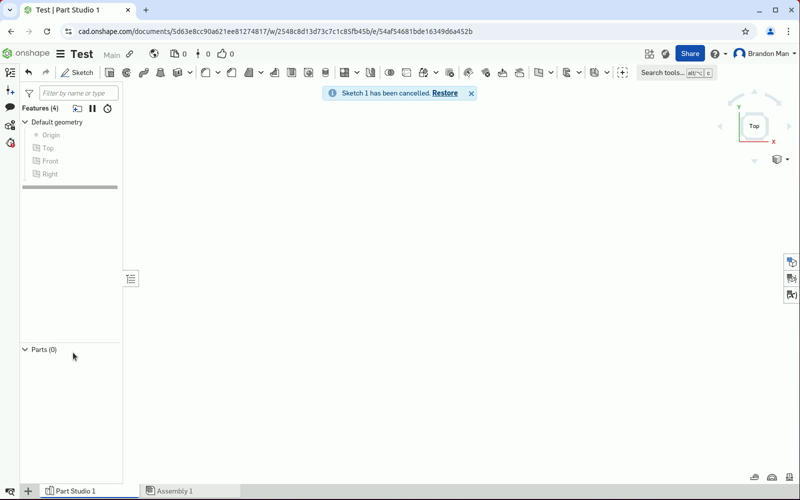
key(space)
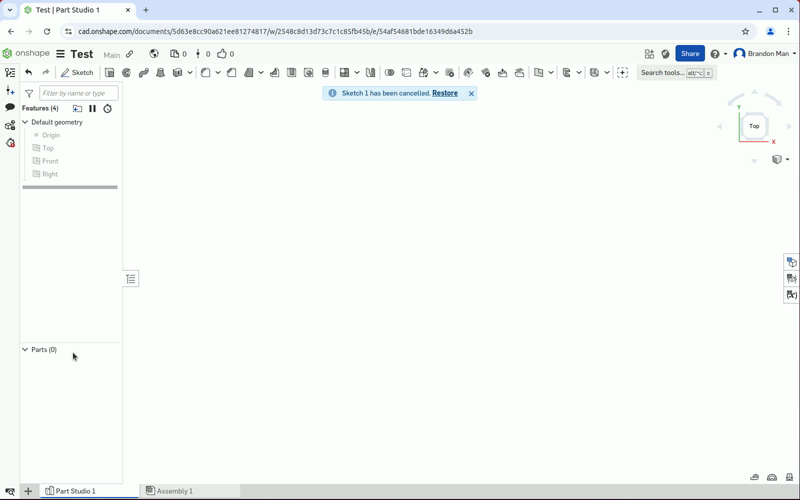
key_down(shift)
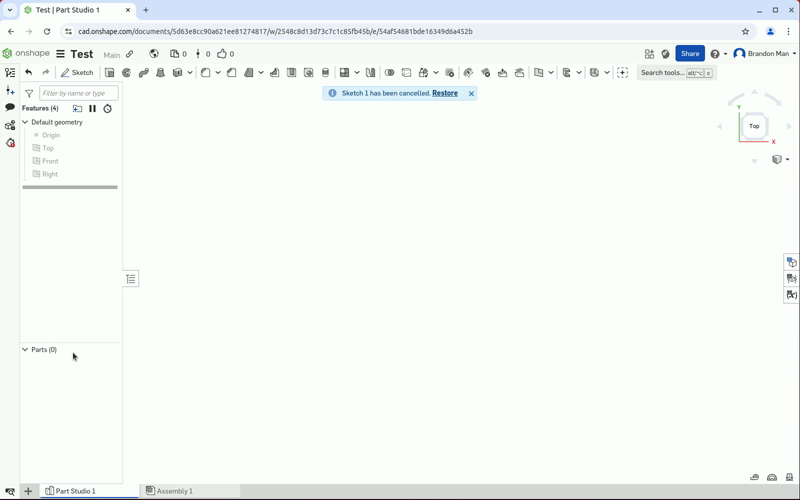
key(up)
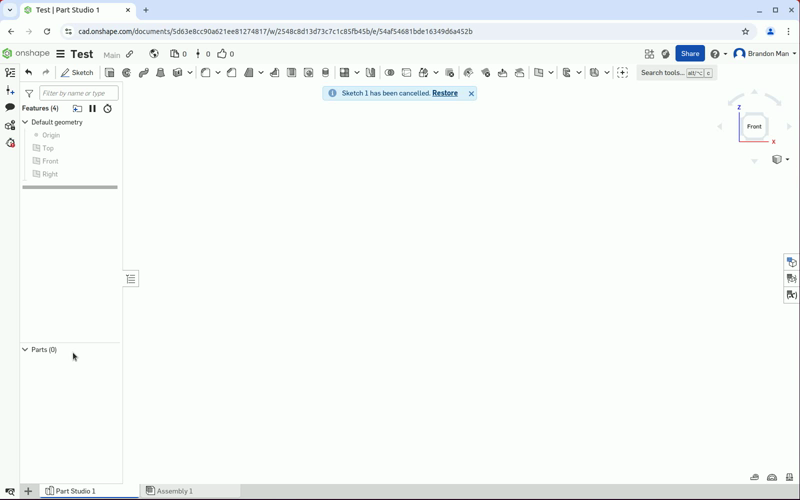
key_up(shift)
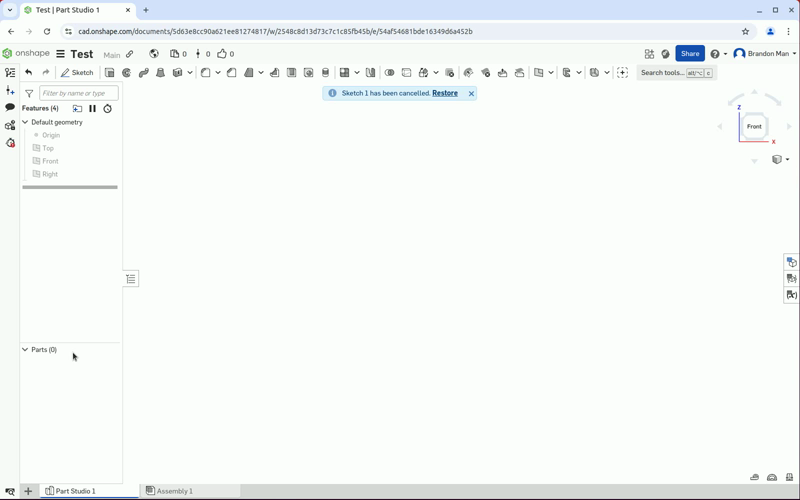
key(space)
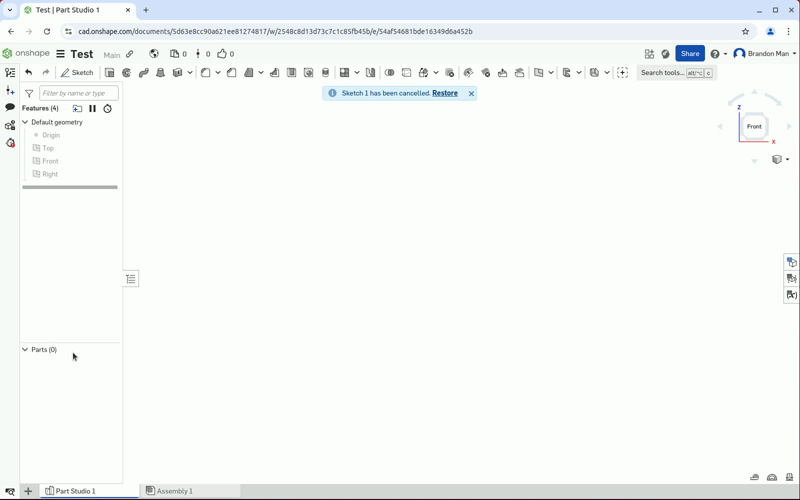
key_down(shift)
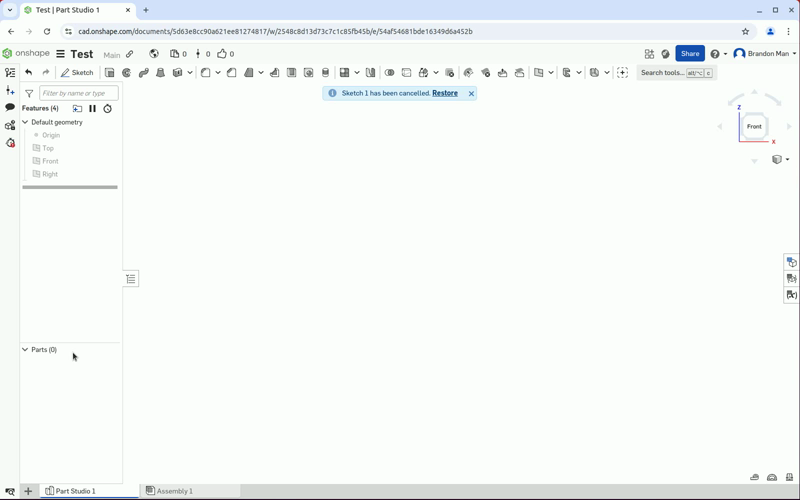
key(left)
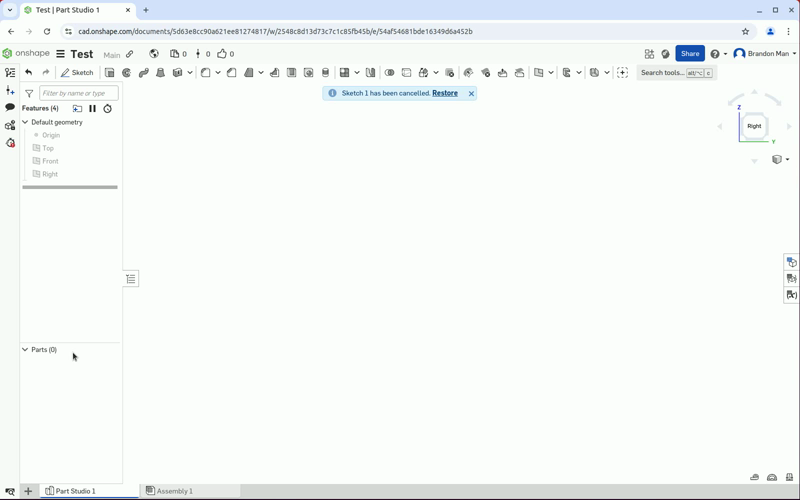
key_up(shift)
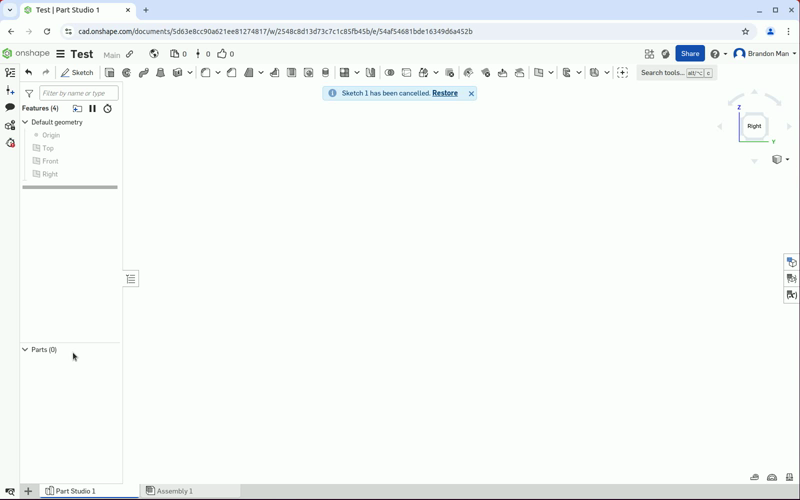
mouse_move(73, 352)
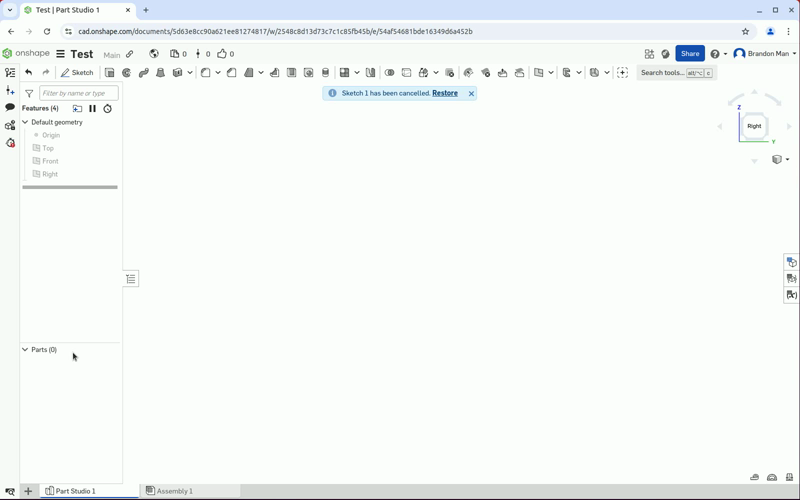
key(shift+y)
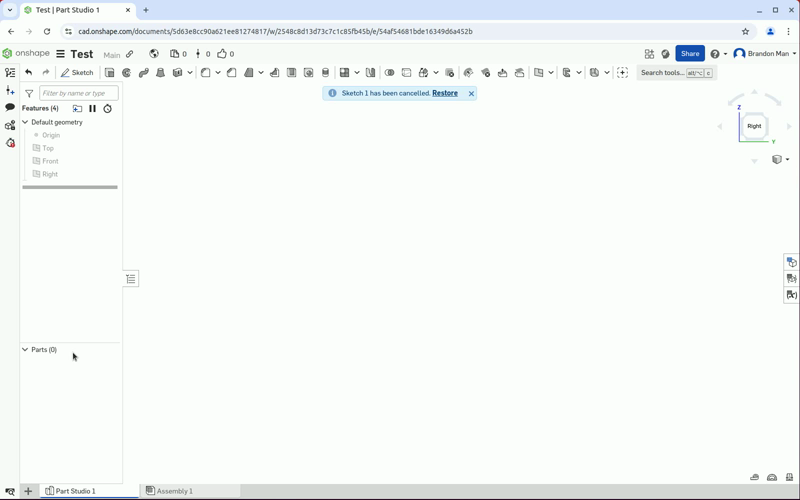
key(shift+s)
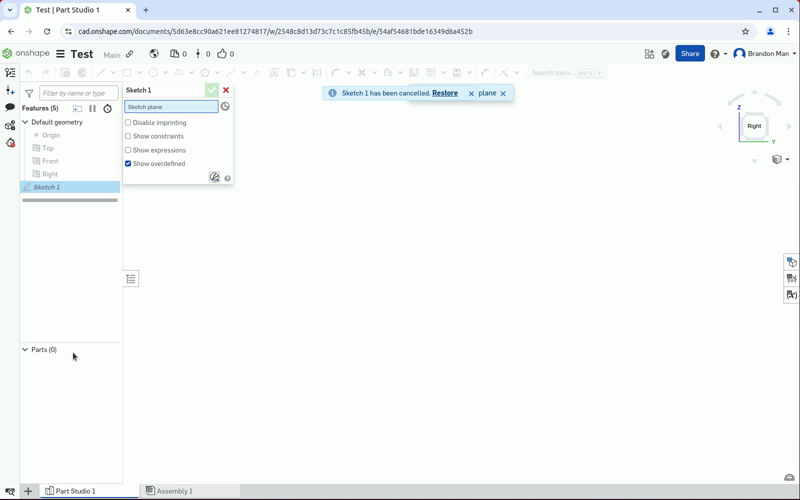
mouse_move(73, 176)
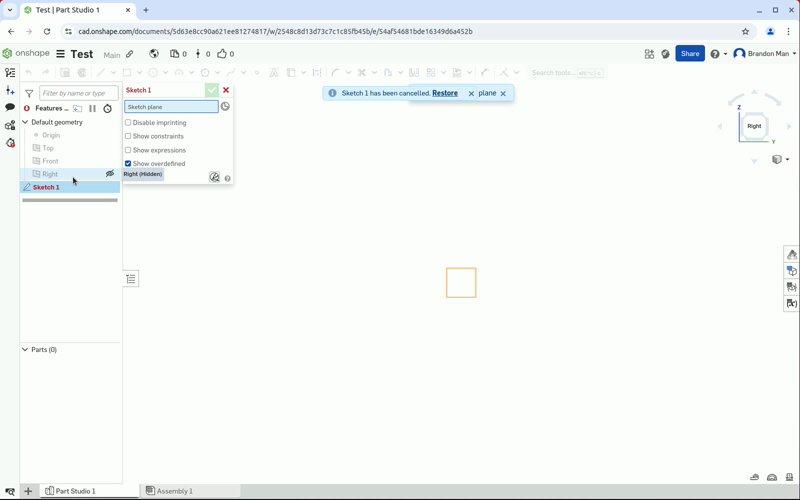
click(73, 176)
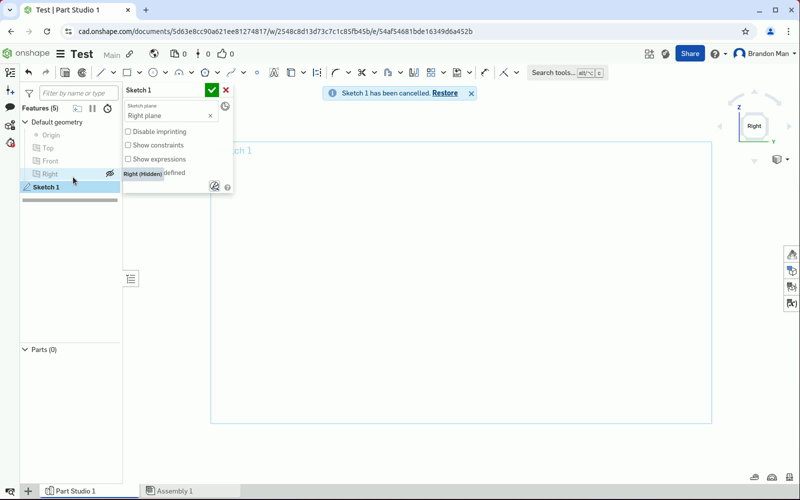
mouse_move(73, 352)
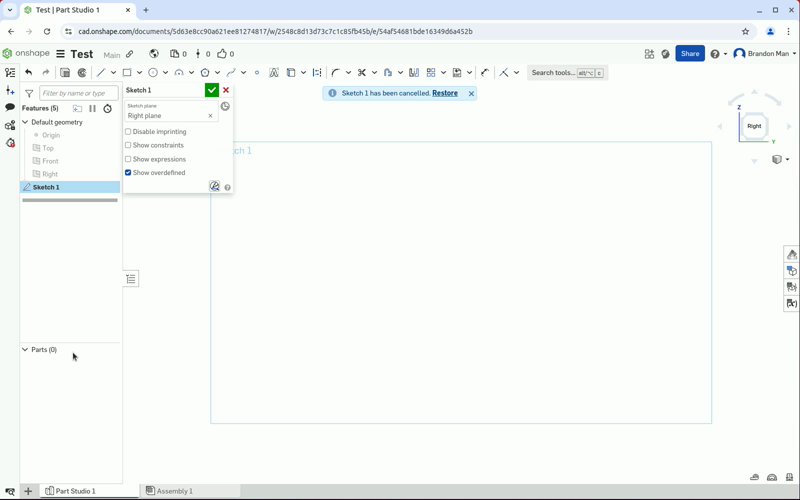
key(y)
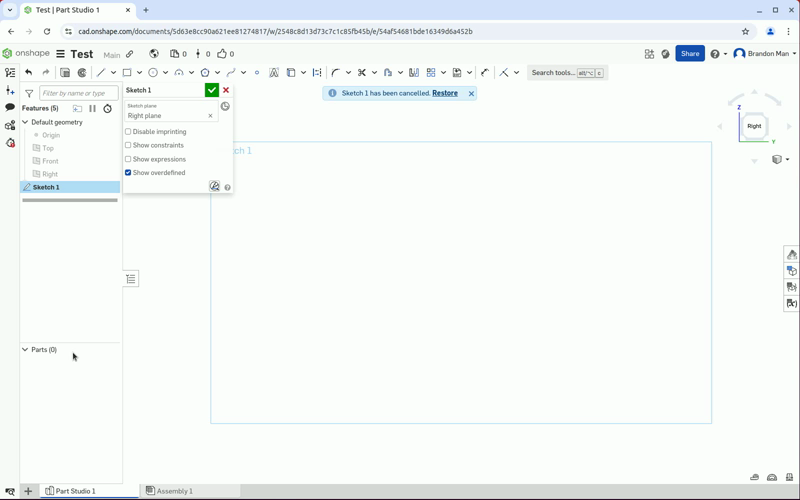
key(c)
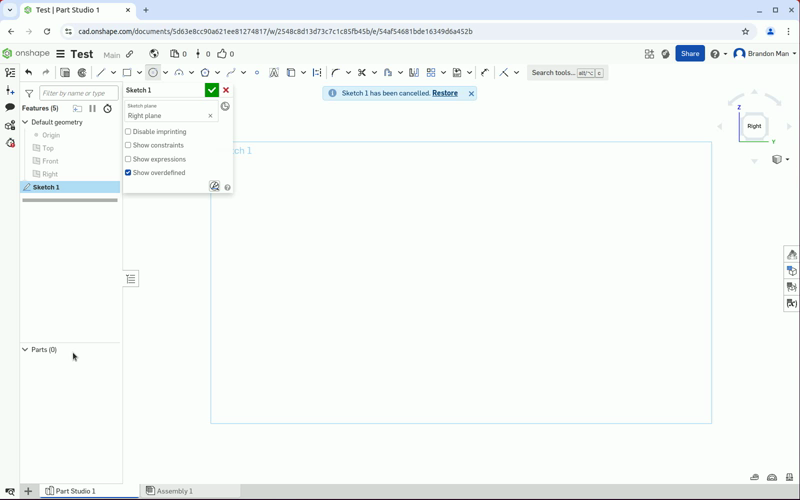
key_down(shift)
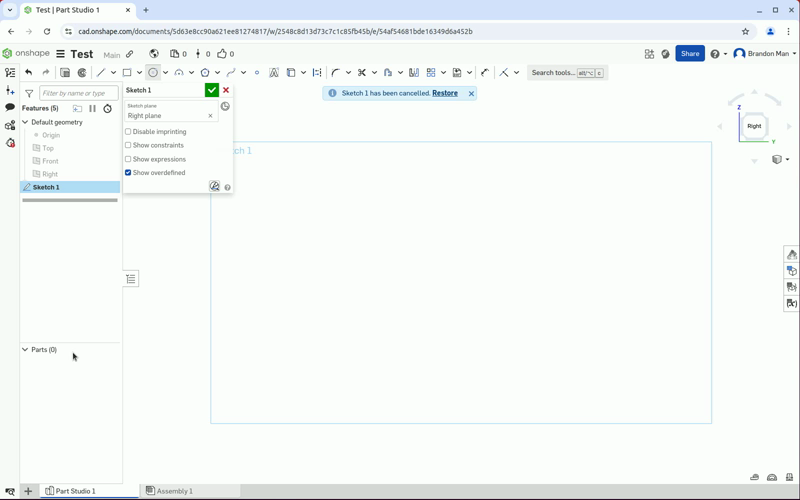
mouse_move(461, 282)
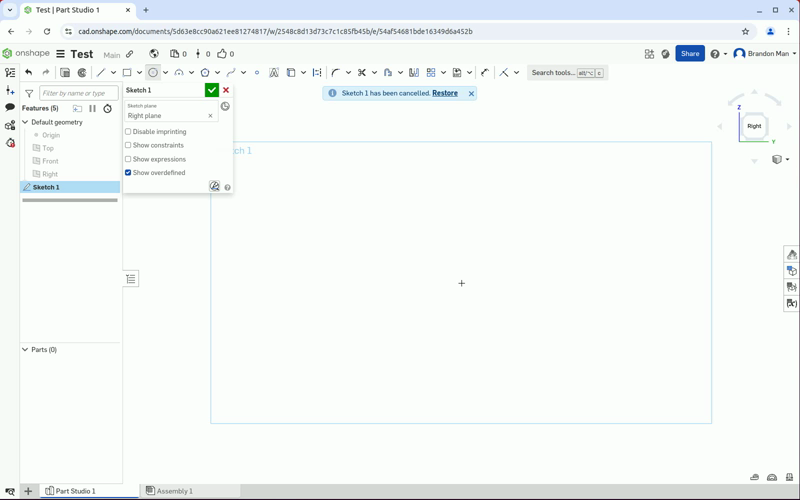
click(461, 282)
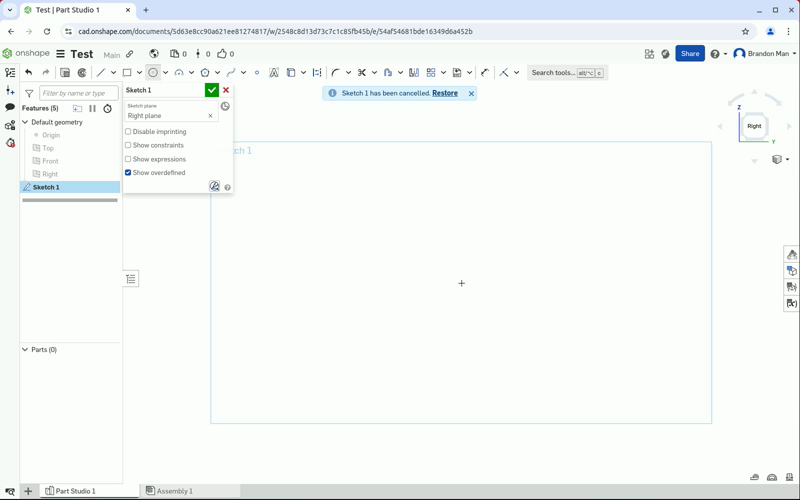
key_up(shift)
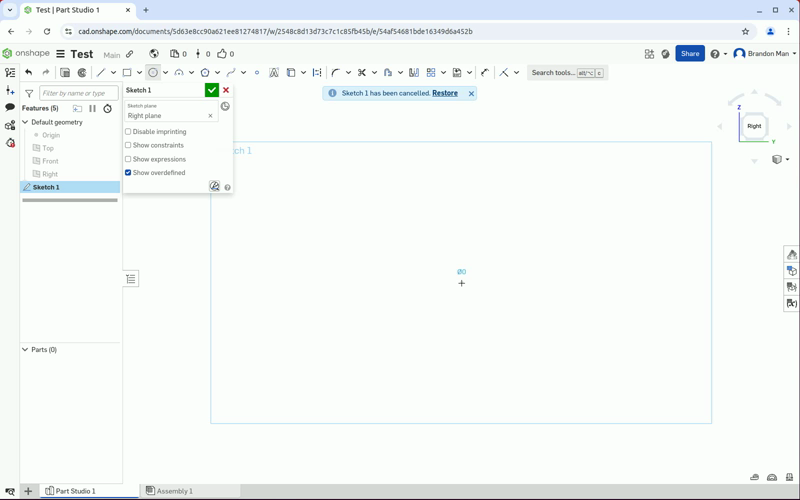
mouse_move(467, 282)
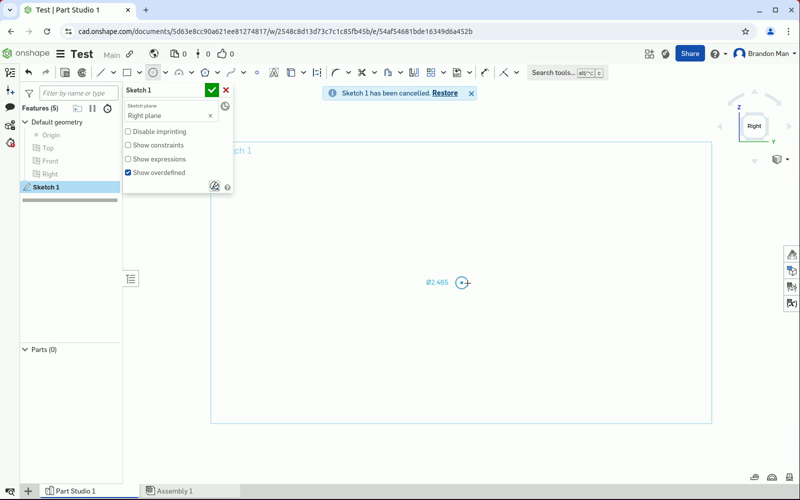
click(467, 282)
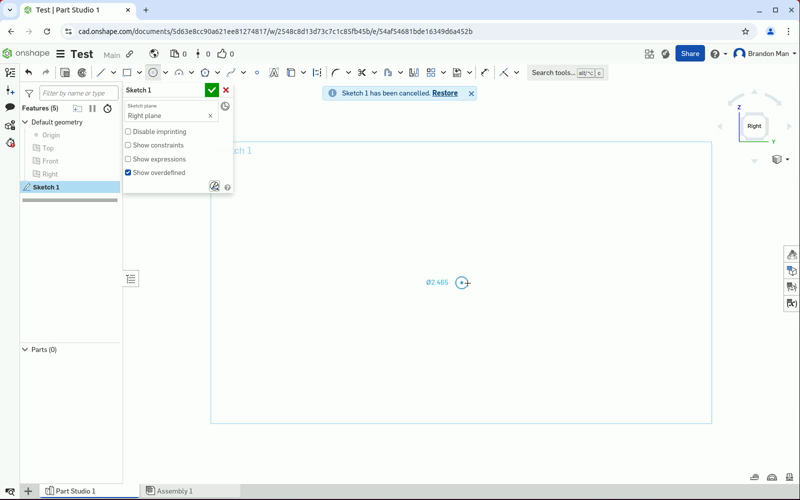
key(esc)
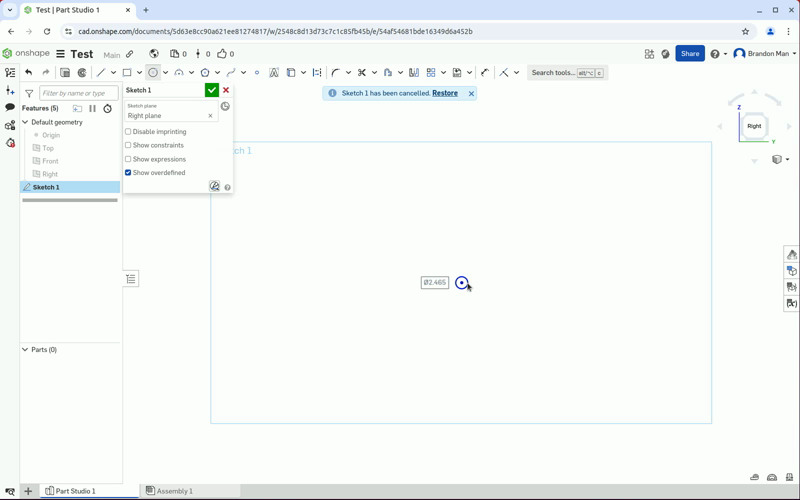
mouse_move(459, 285)
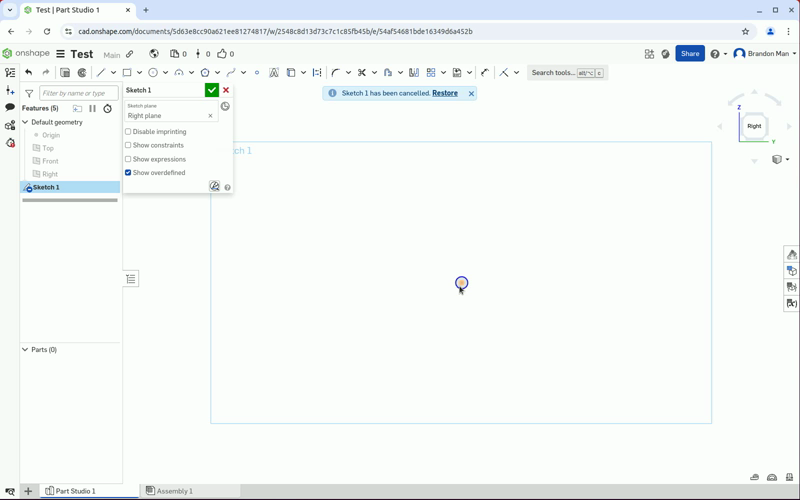
scroll(6)
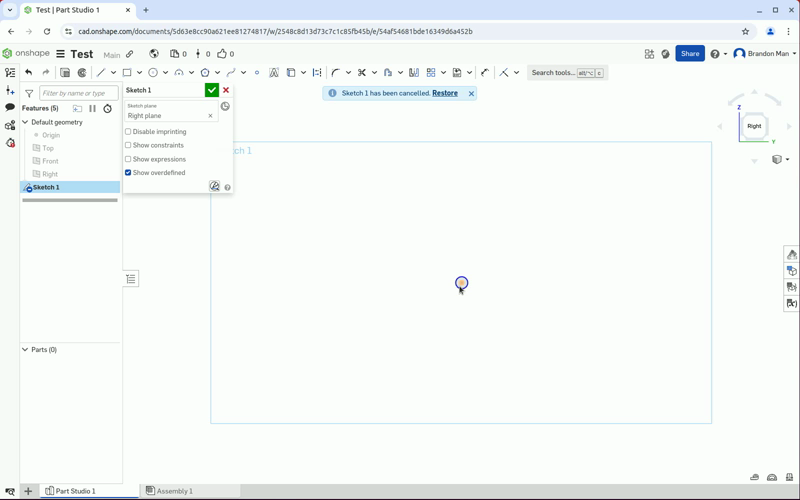
scroll(6)
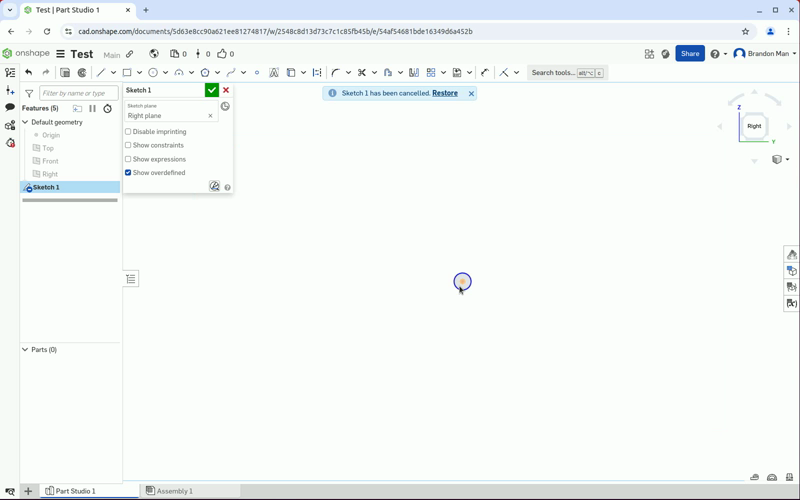
scroll(6)
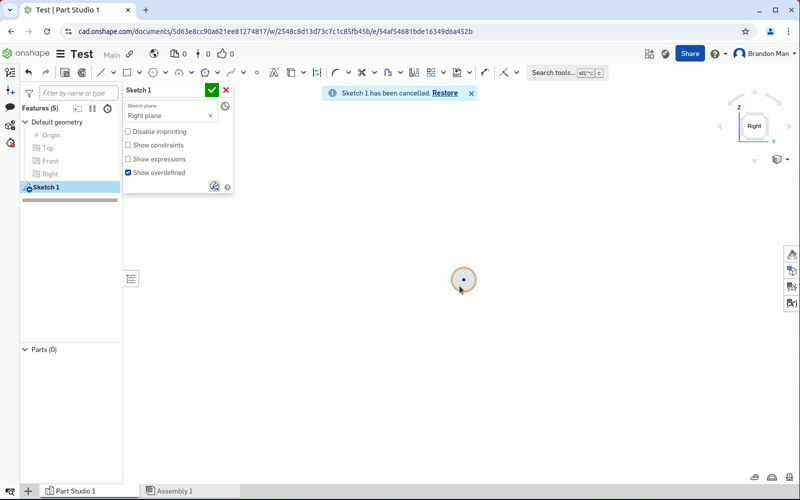
scroll(6)
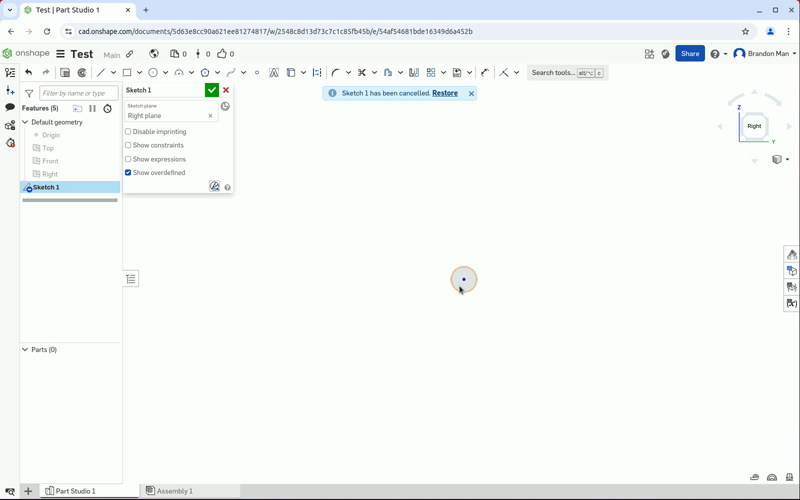
scroll(6)
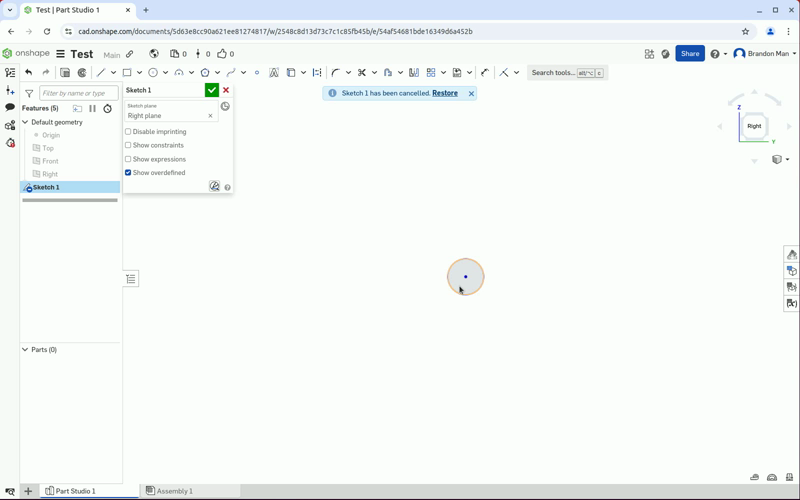
scroll(6)
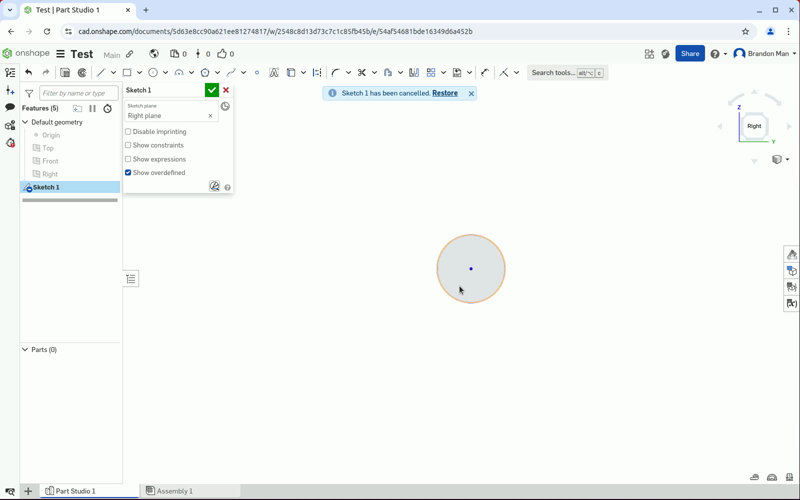
scroll(6)
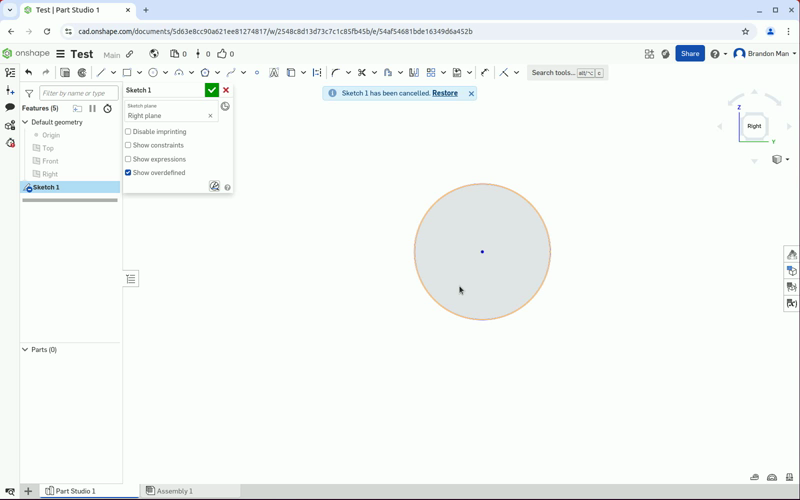
click(459, 285)
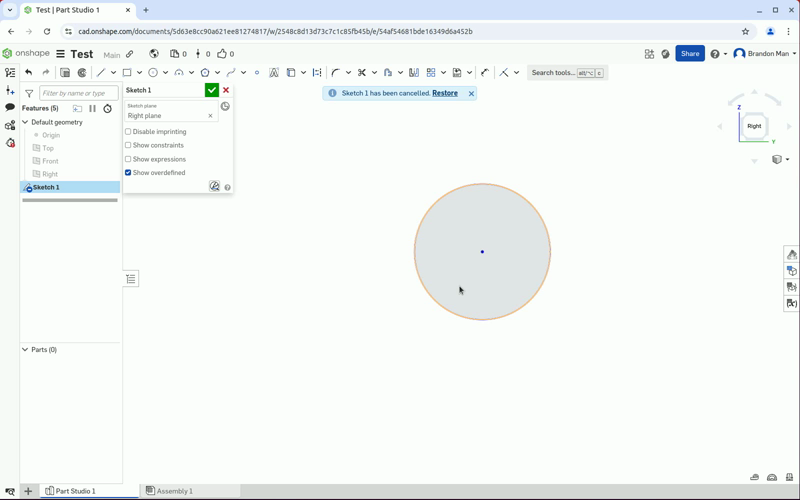
scroll(-6)
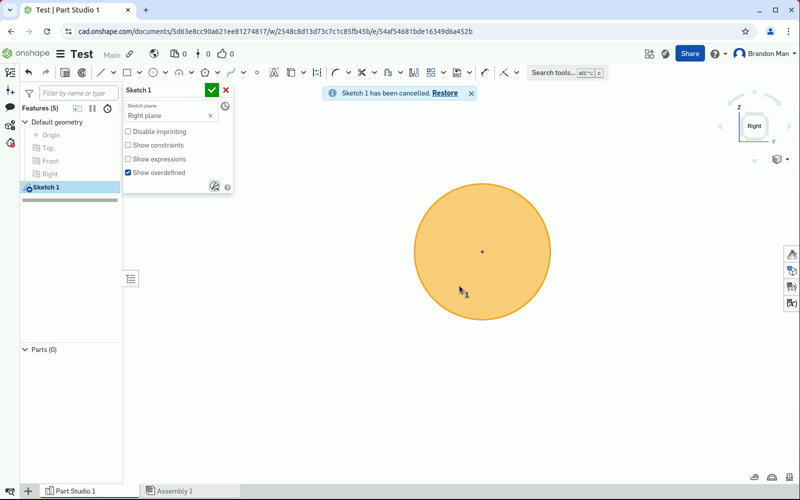
scroll(-6)
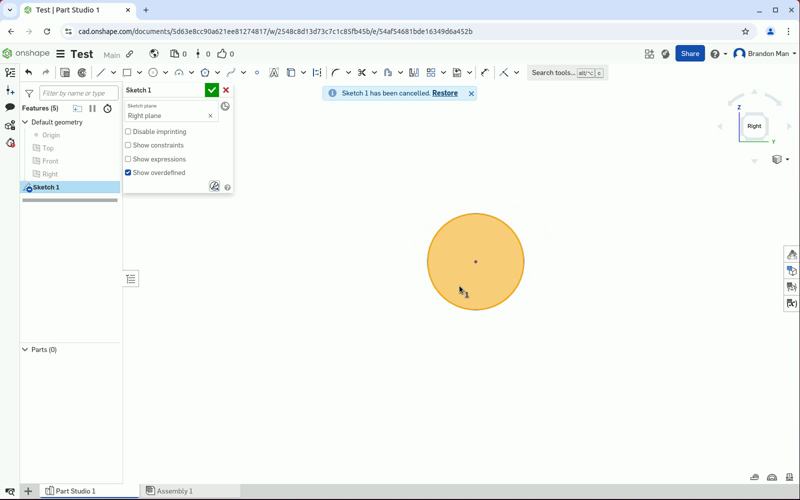
scroll(-6)
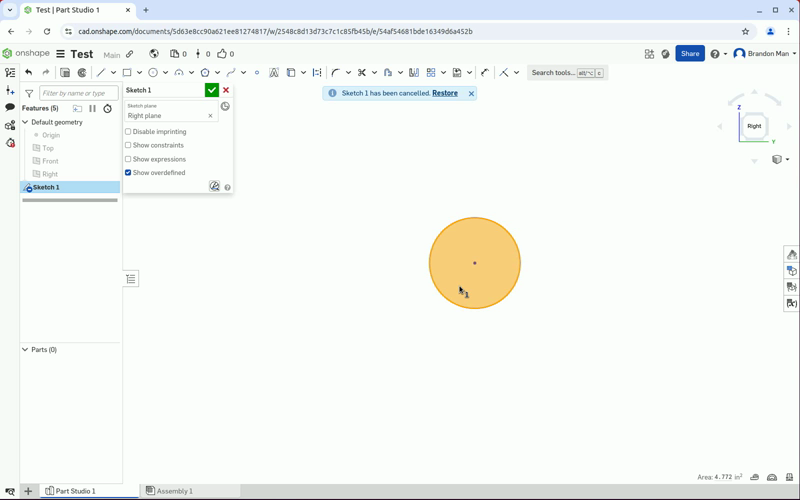
scroll(-6)
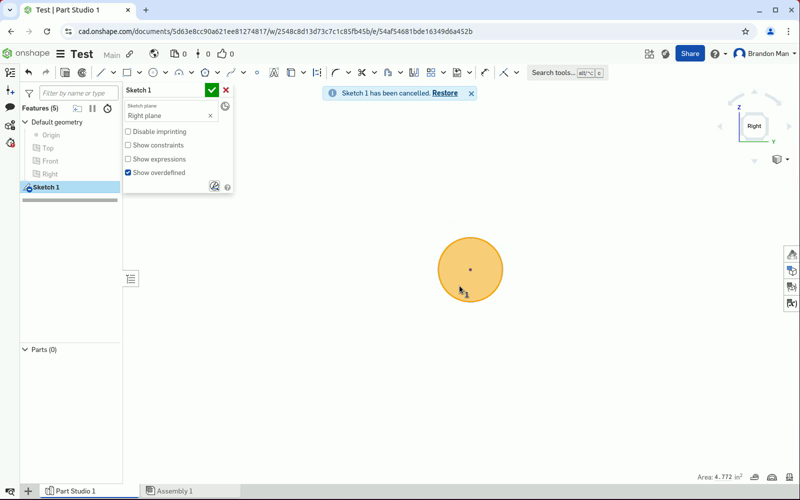
scroll(-6)
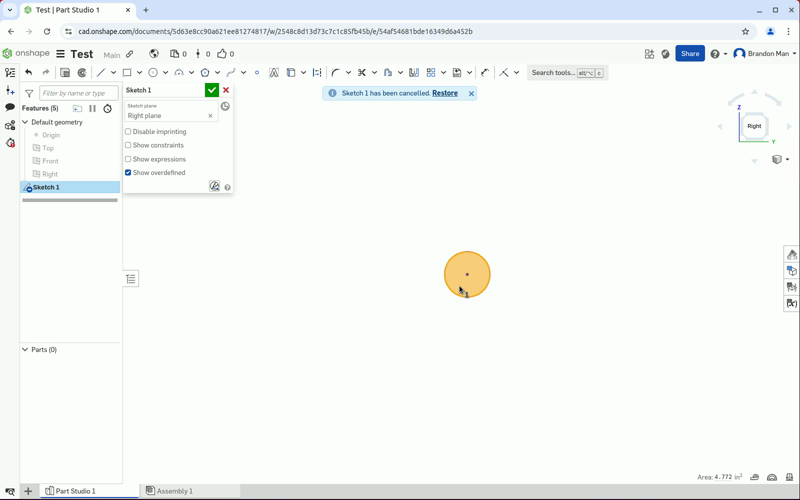
scroll(-6)
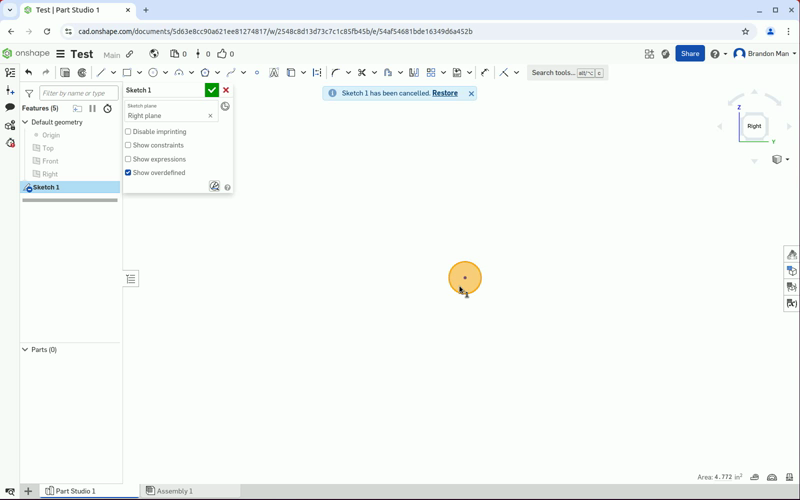
scroll(-6)
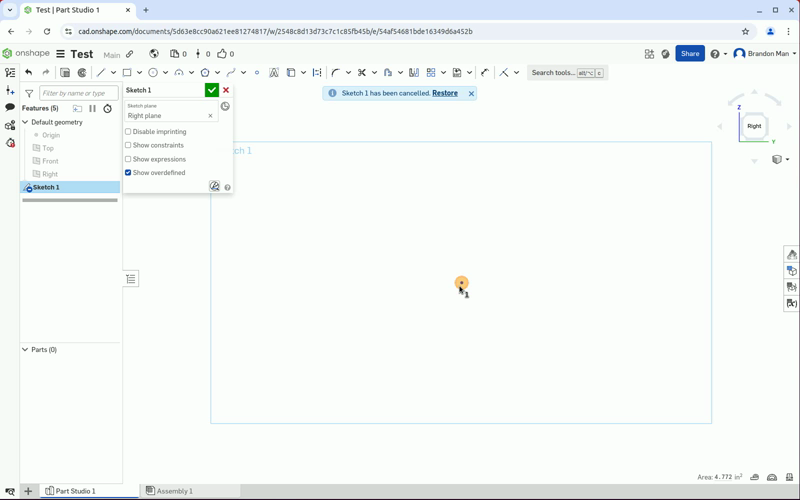
mouse_move(73, 352)
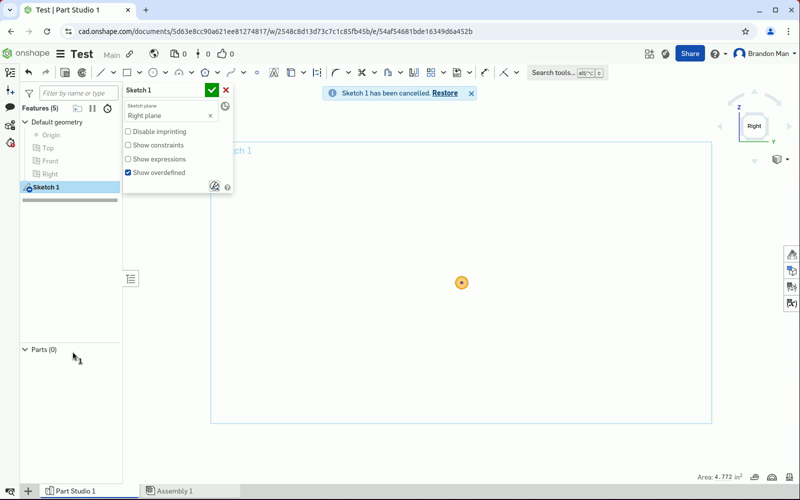
key(shift+y)
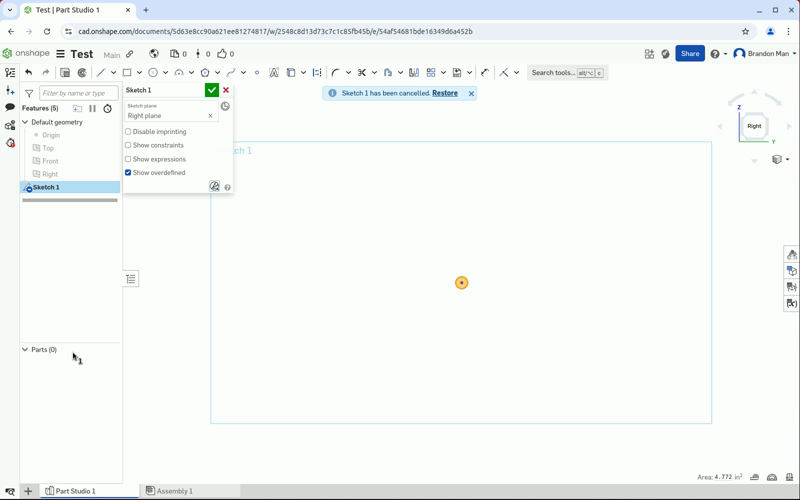
key(shift+e)
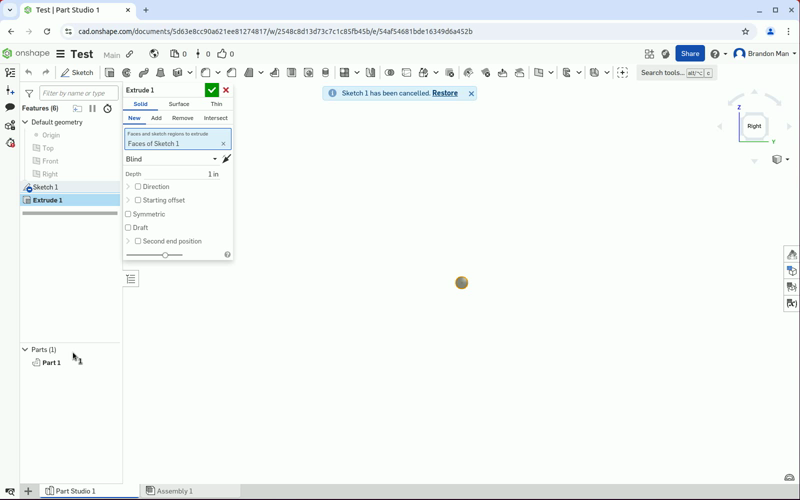
mouse_move(143, 106)
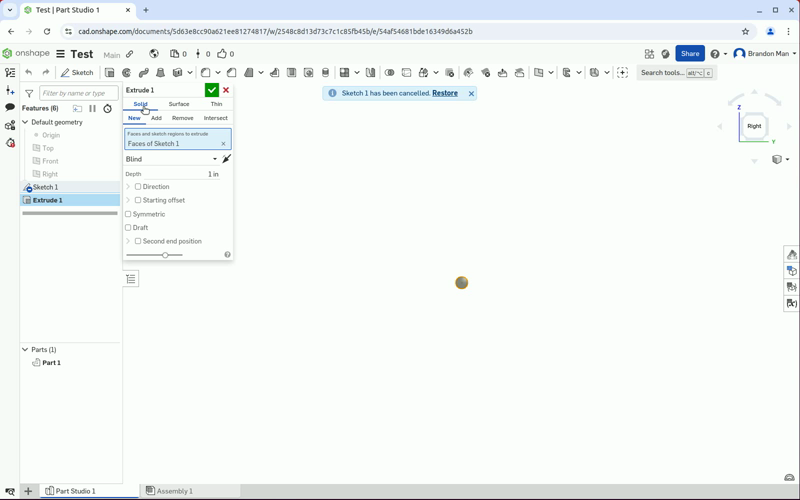
click(143, 106)
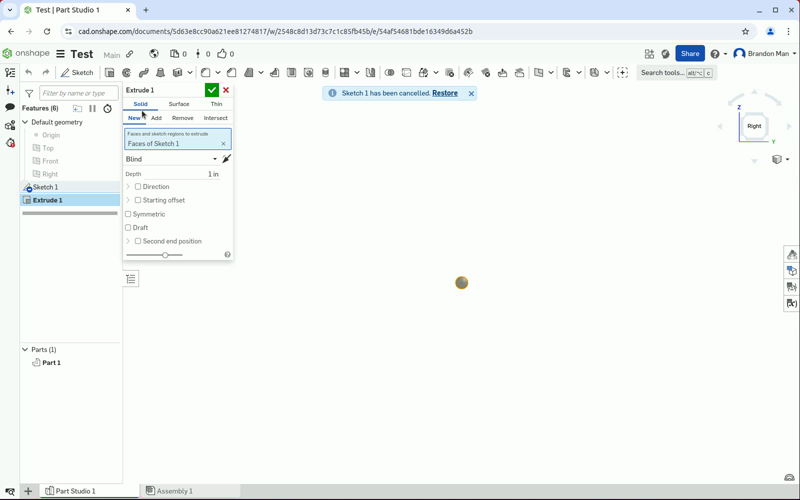
mouse_move(137, 120)
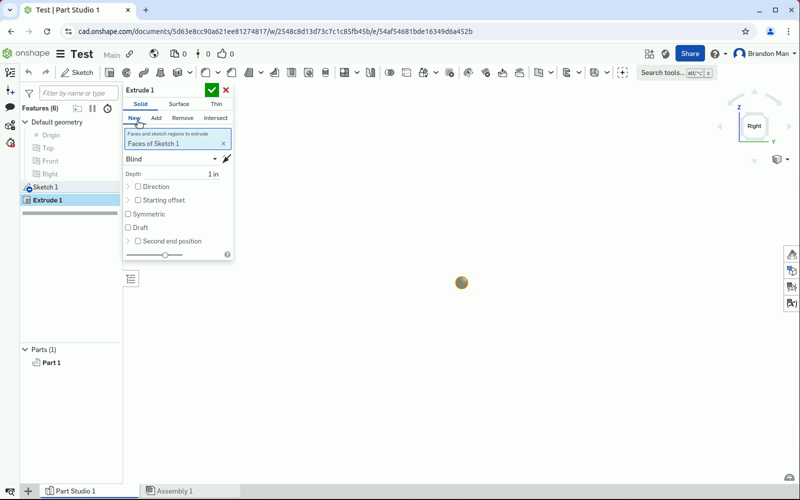
click(137, 120)
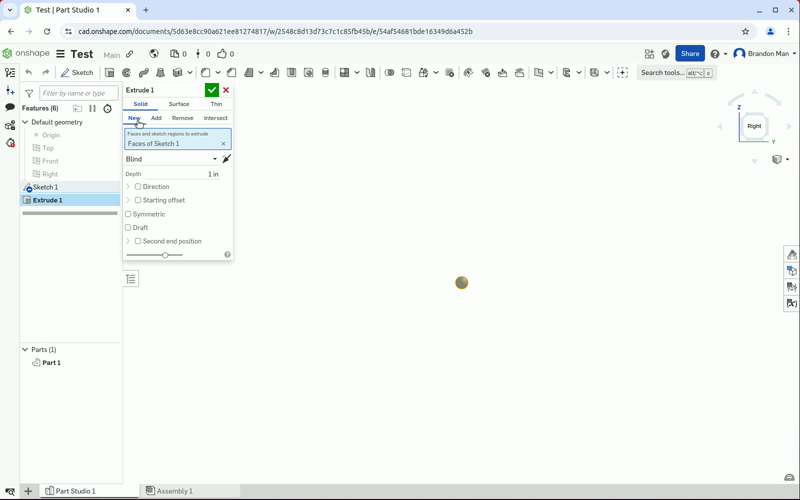
key(tab, 4)
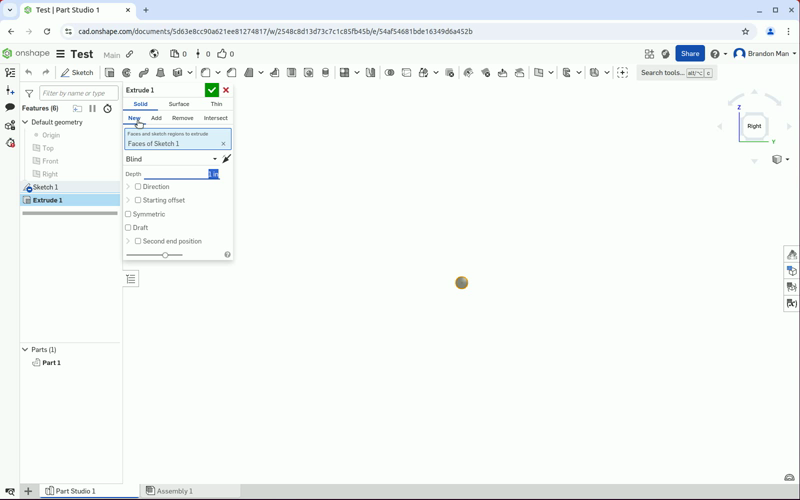
text(22.868)
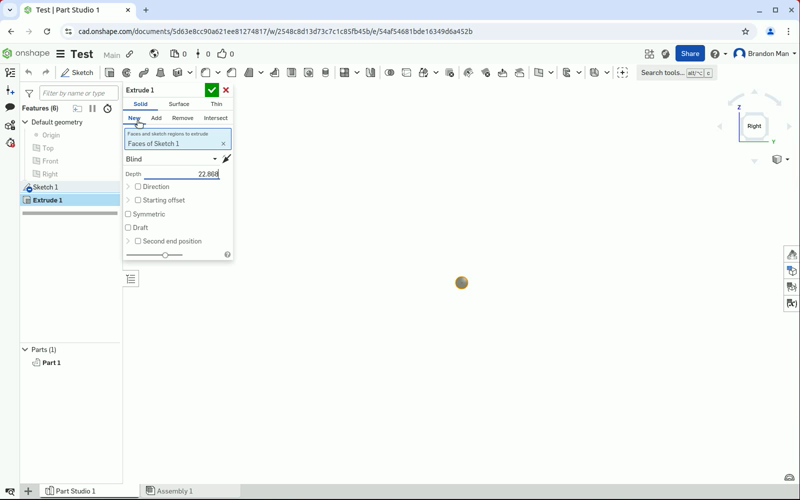
key(enter)
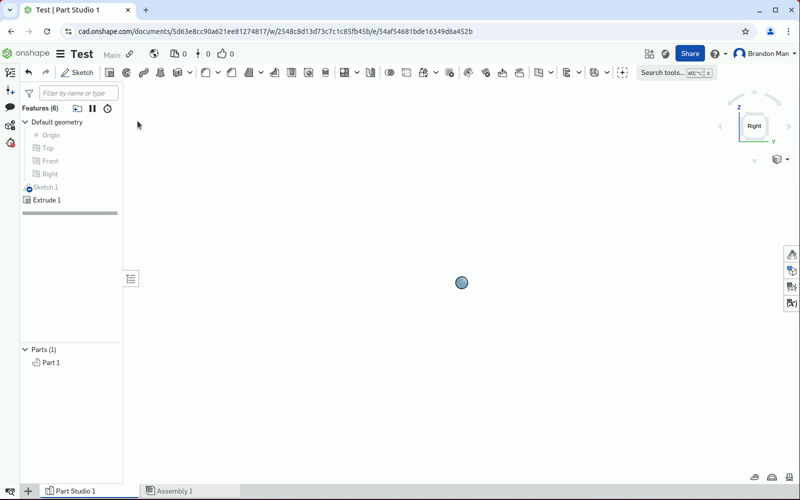
key(shift+h)
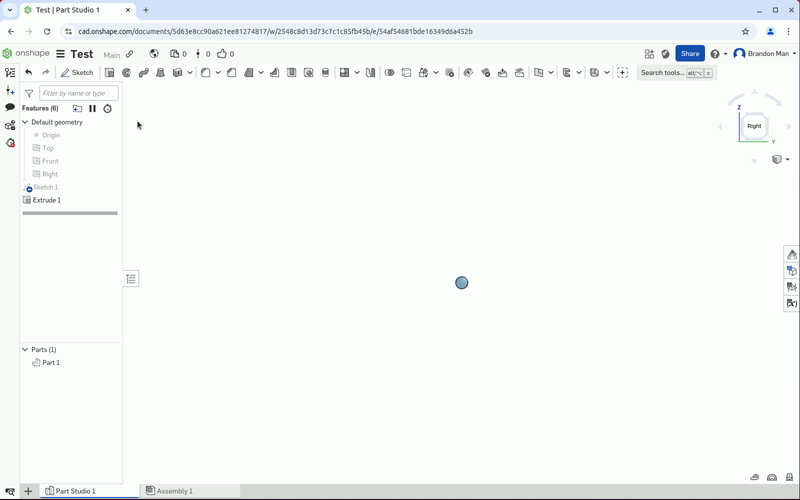
key(shift+h)
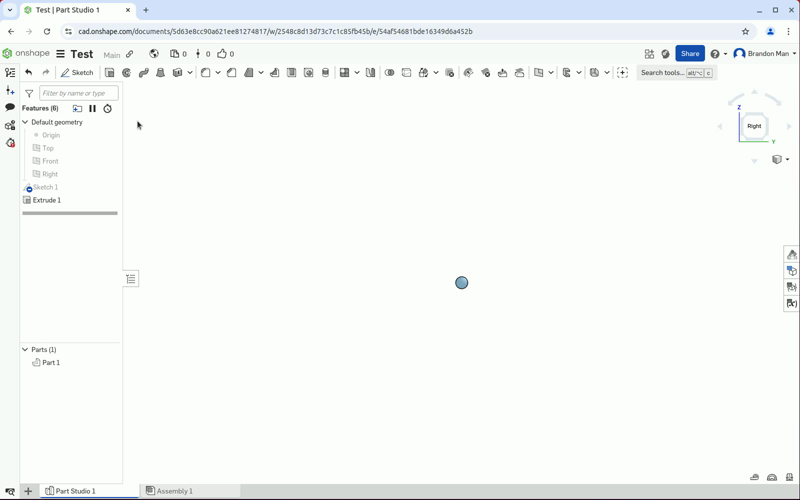
mouse_move(73, 189)
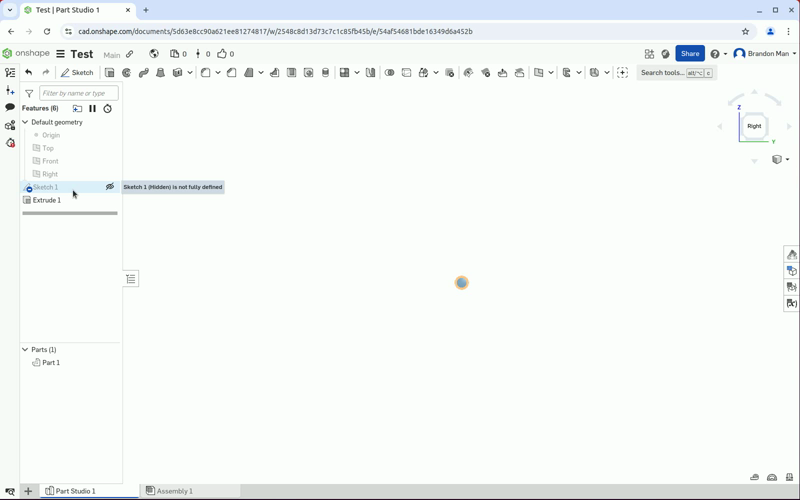
click(73, 189)
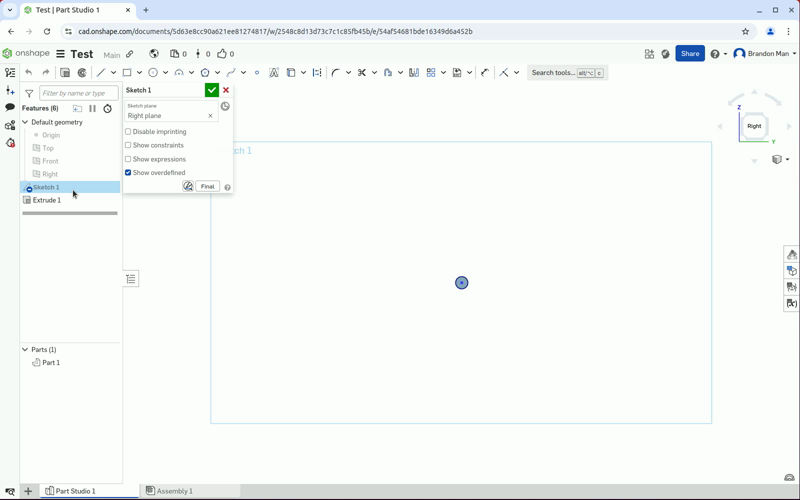
mouse_move(229, 92)
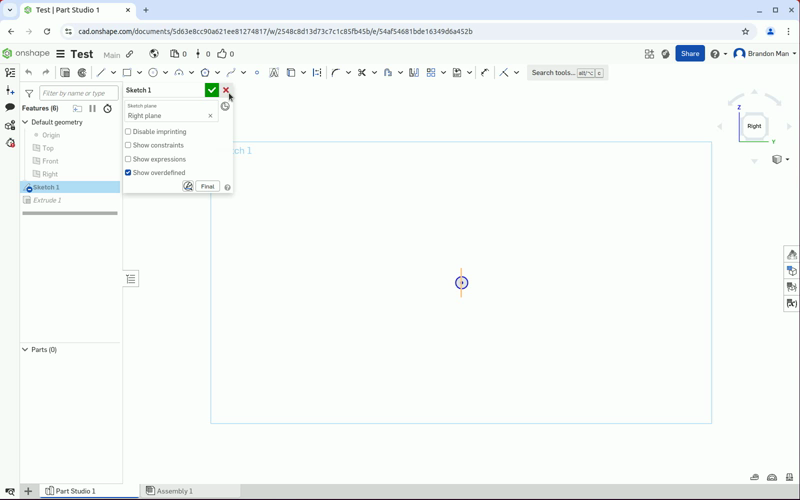
click(229, 92)
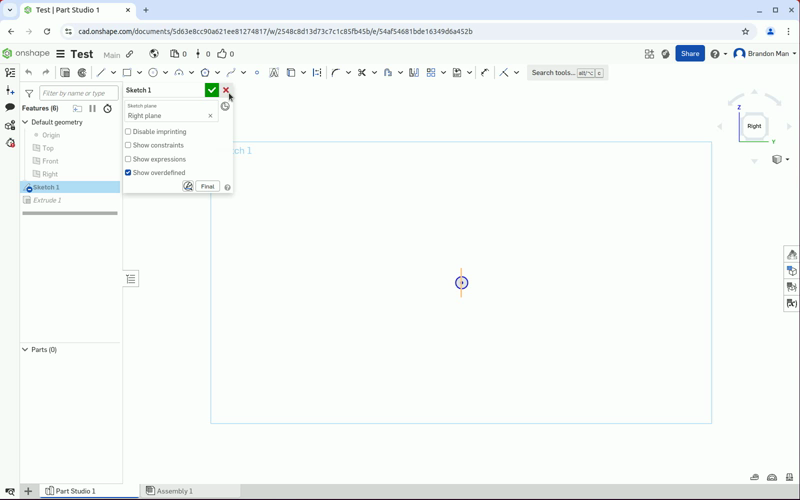
key(shift+s)
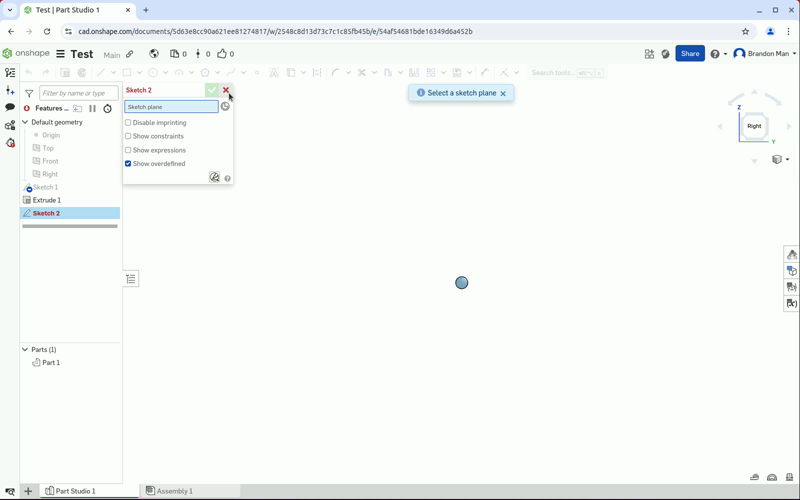
mouse_move(73, 176)
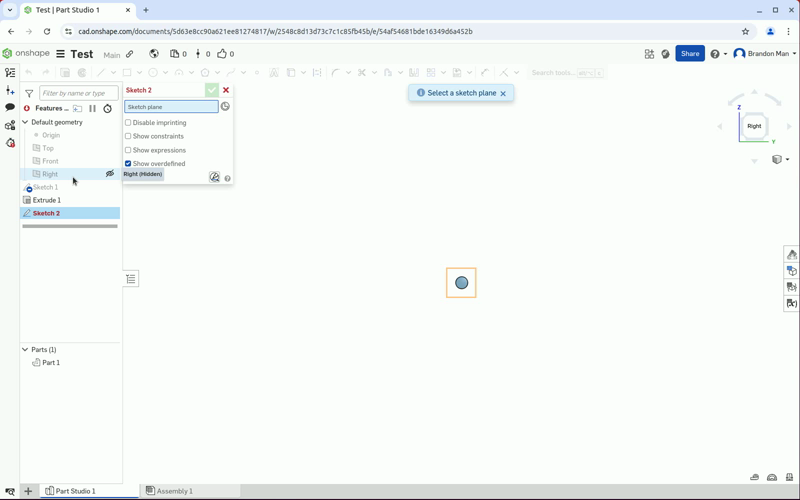
click(73, 176)
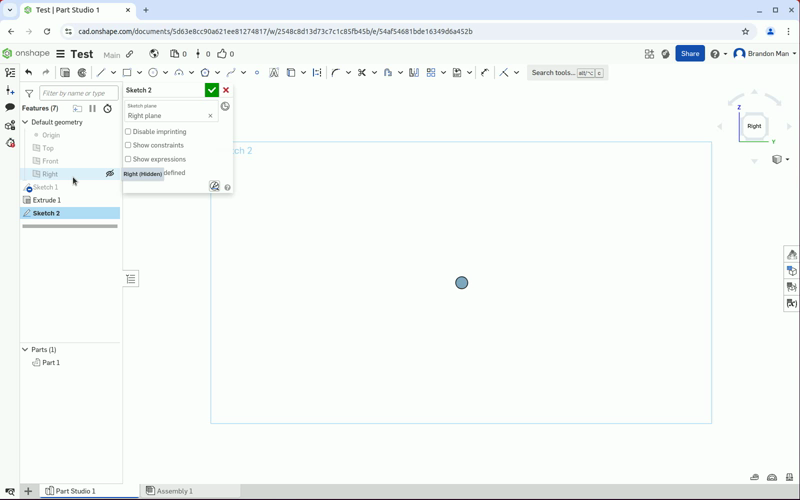
mouse_move(73, 352)
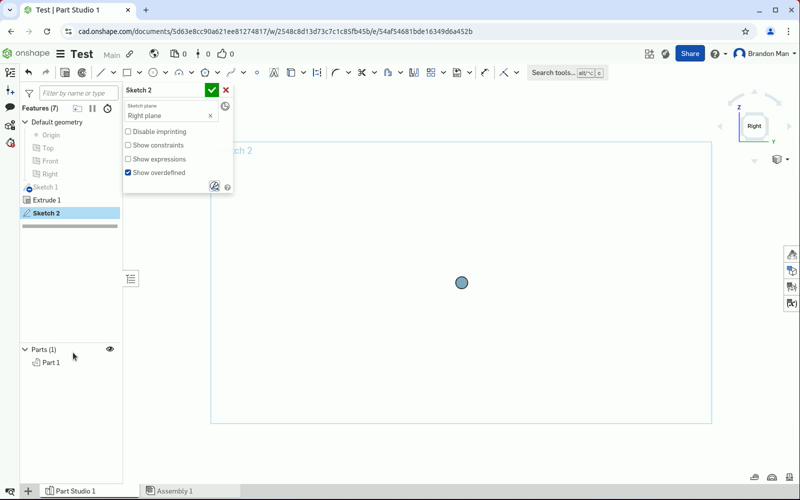
key(y)
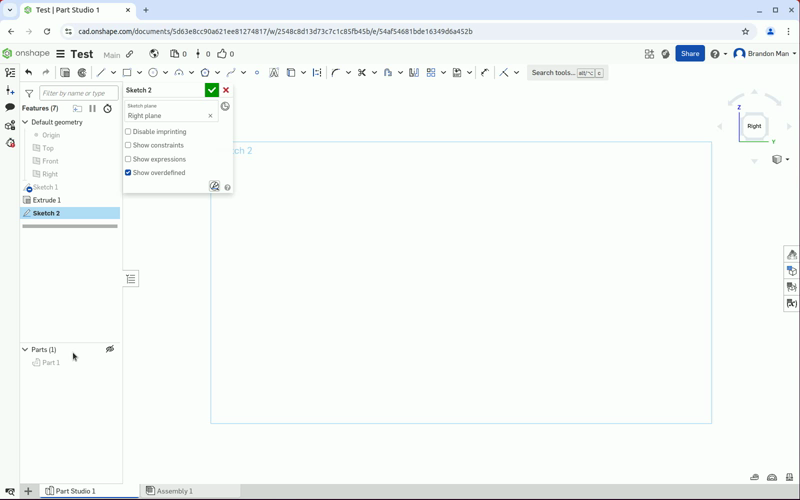
key(c)
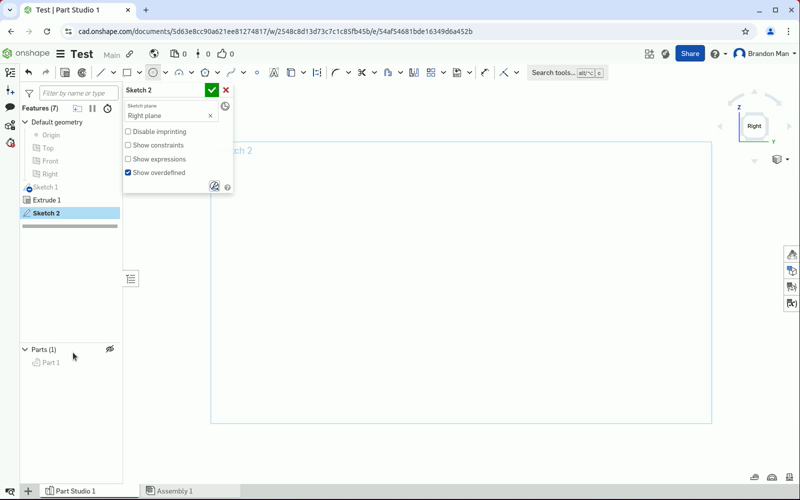
key_down(shift)
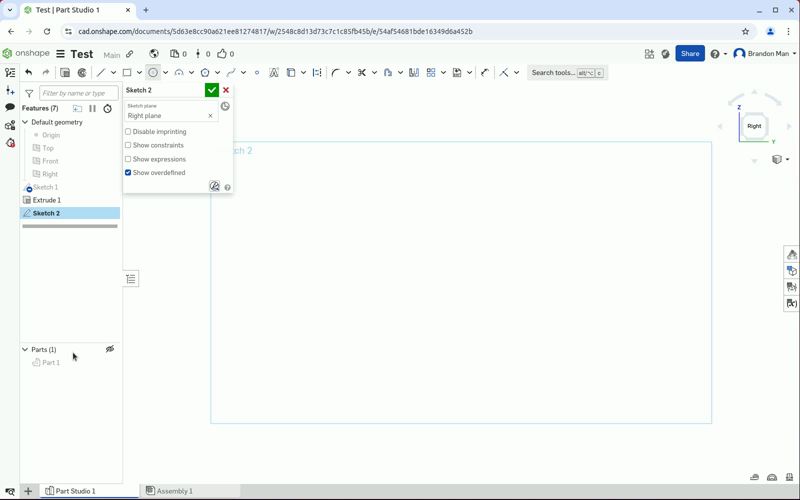
mouse_move(461, 282)
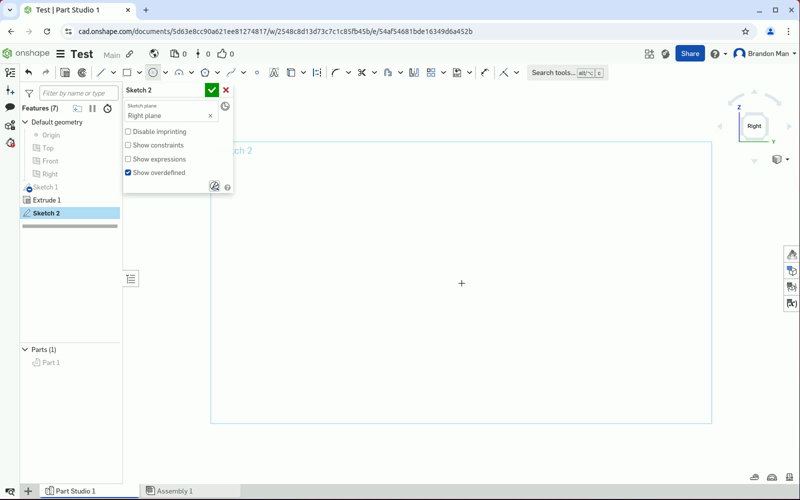
click(461, 282)
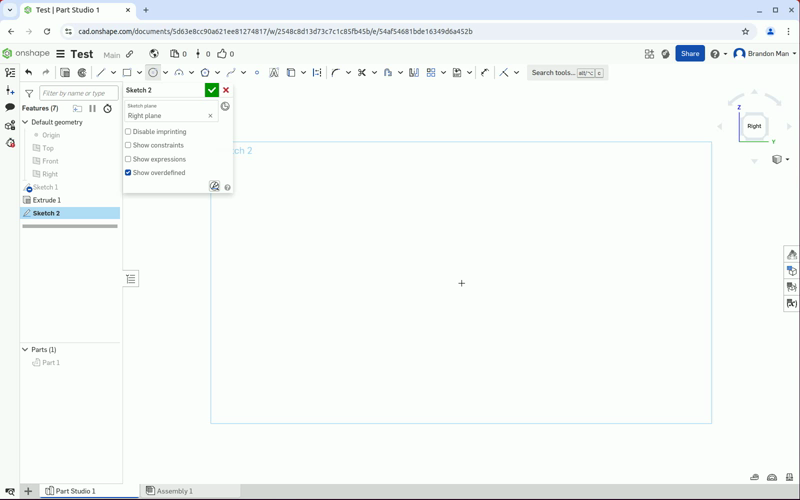
key_up(shift)
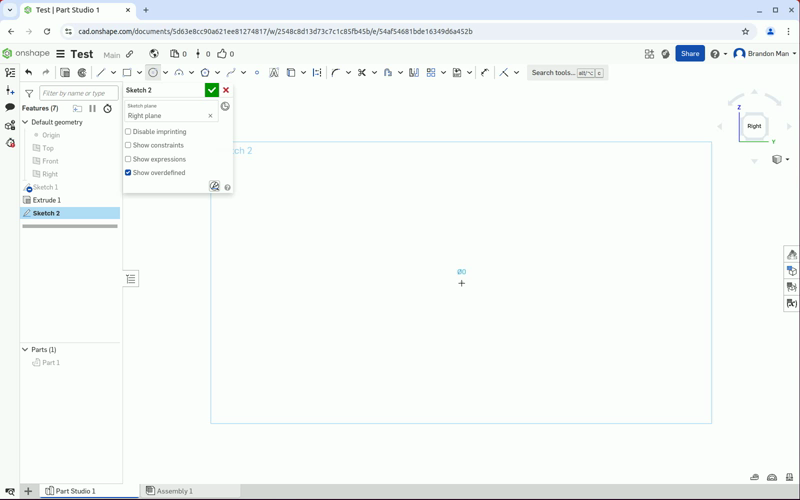
mouse_move(467, 282)
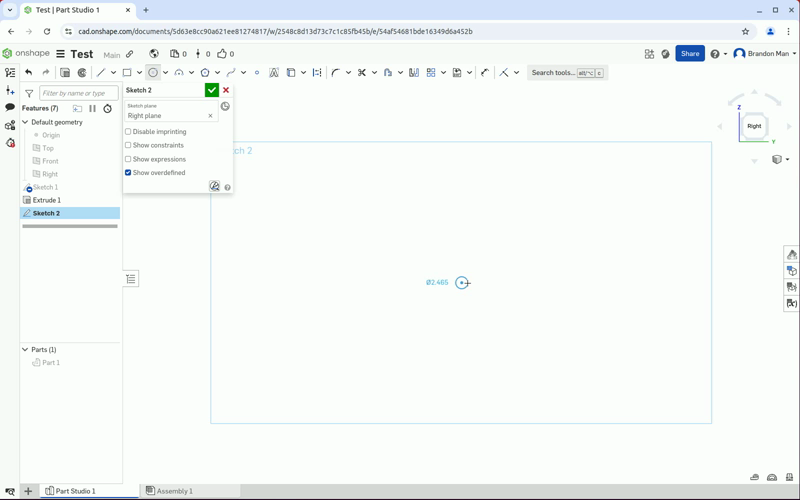
click(467, 282)
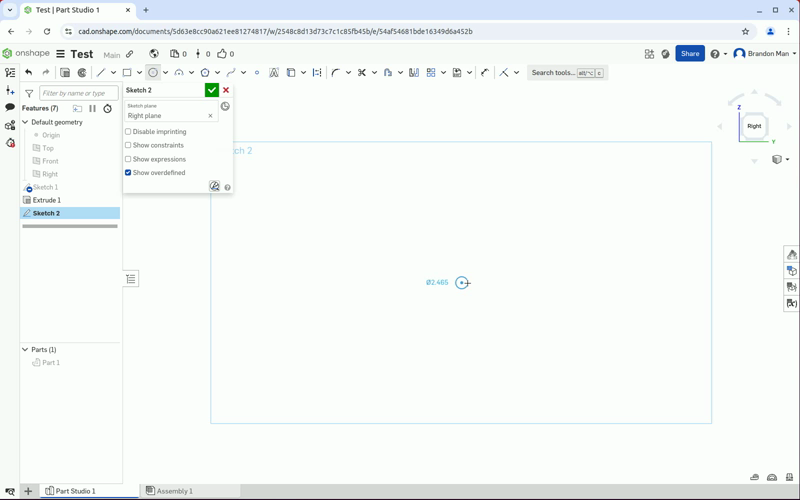
key(esc)
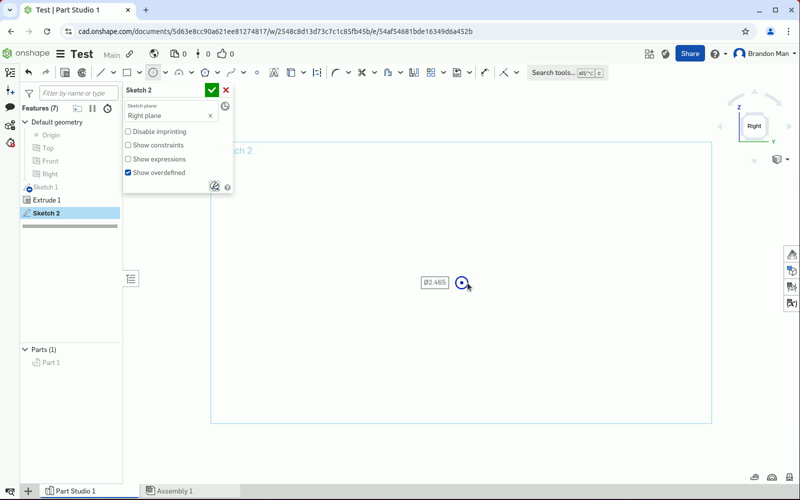
mouse_move(464, 283)
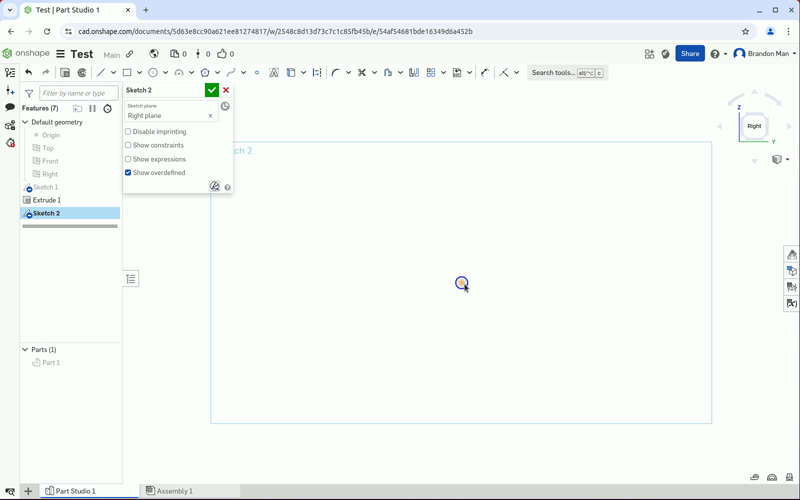
scroll(6)
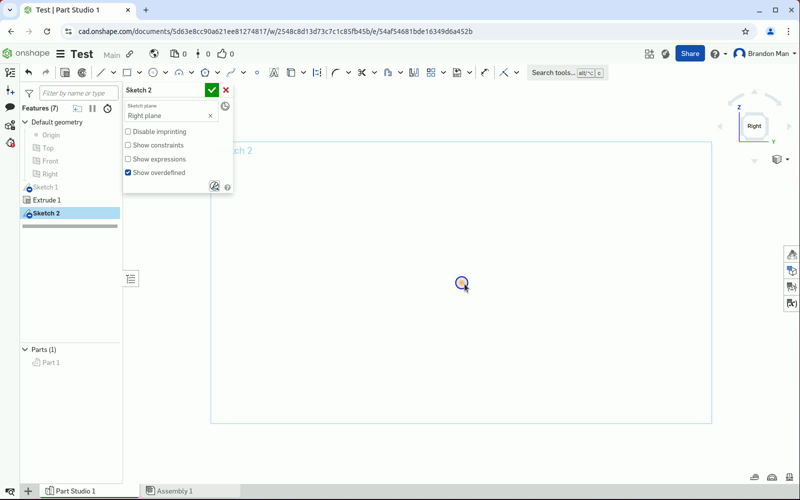
scroll(6)
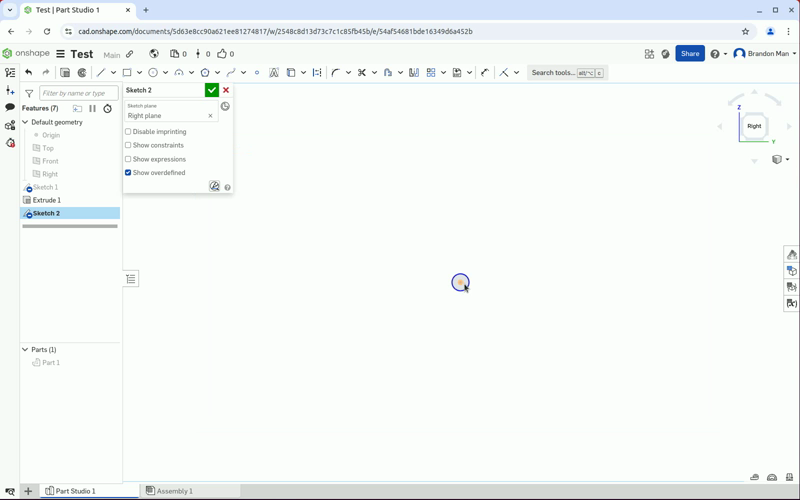
scroll(6)
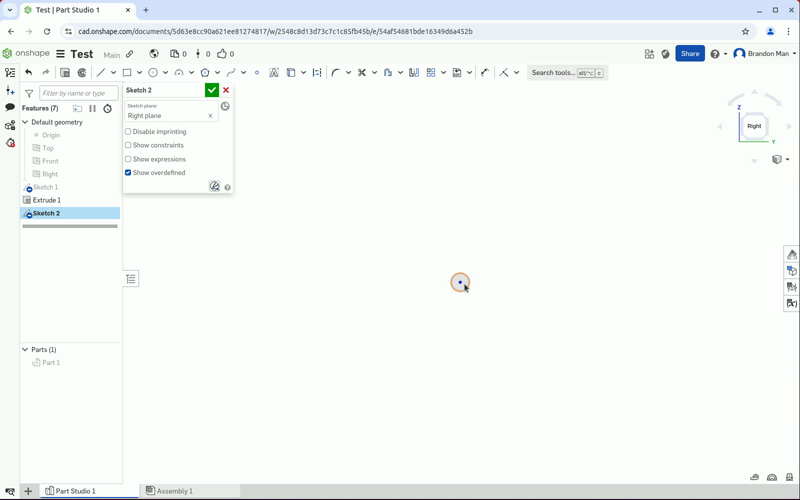
scroll(6)
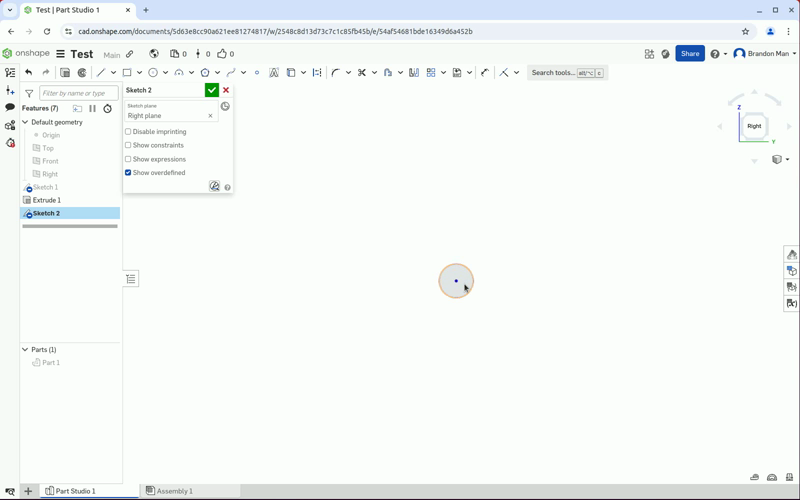
scroll(6)
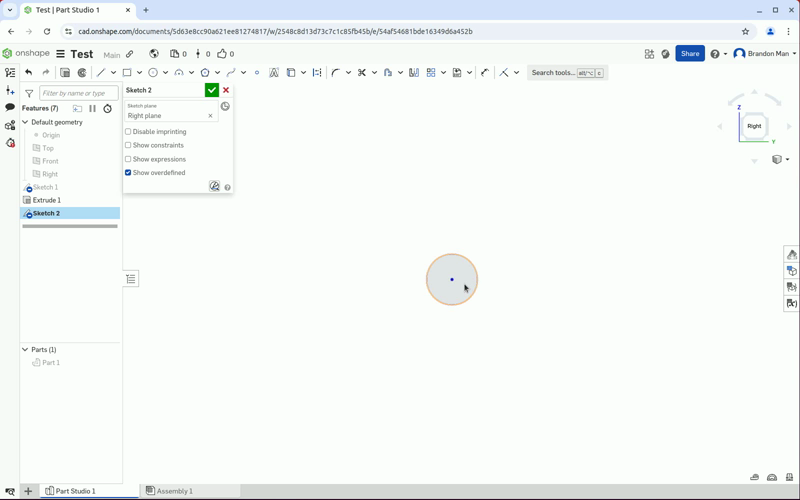
scroll(6)
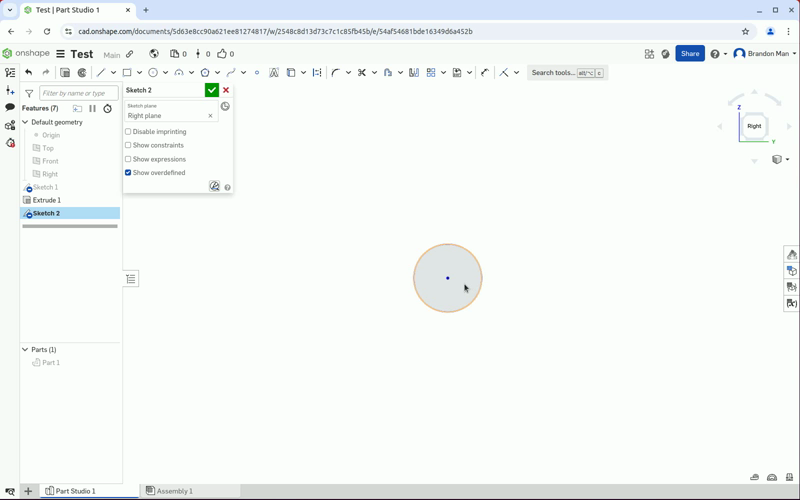
scroll(6)
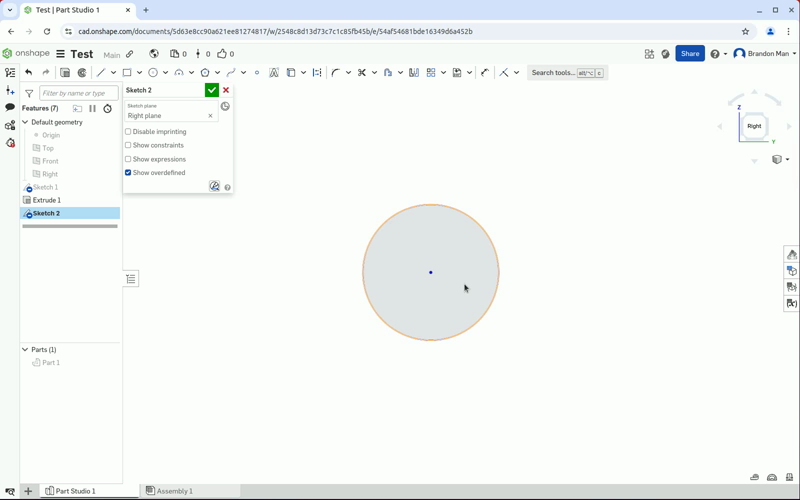
click(464, 283)
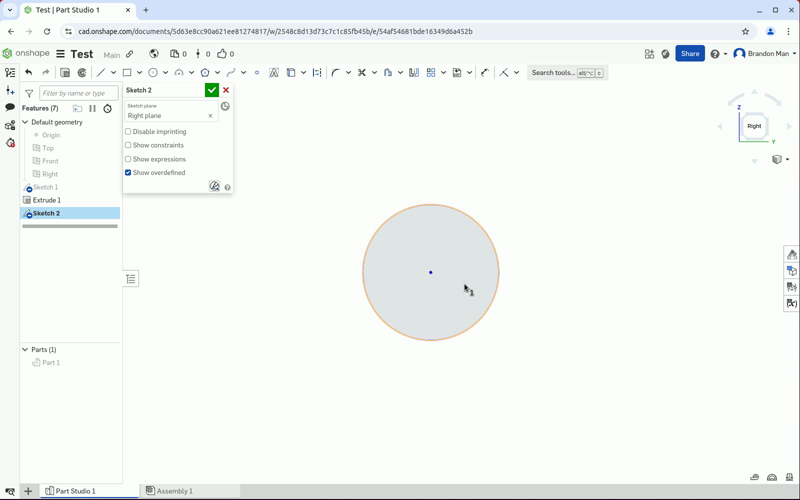
scroll(-6)
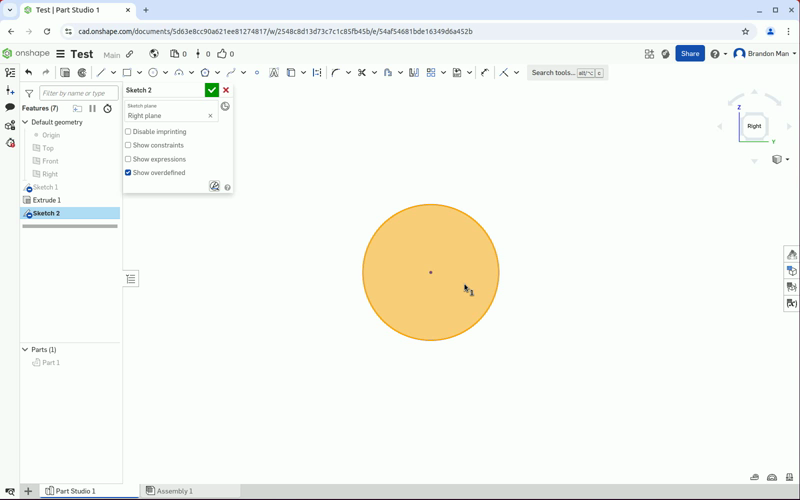
scroll(-6)
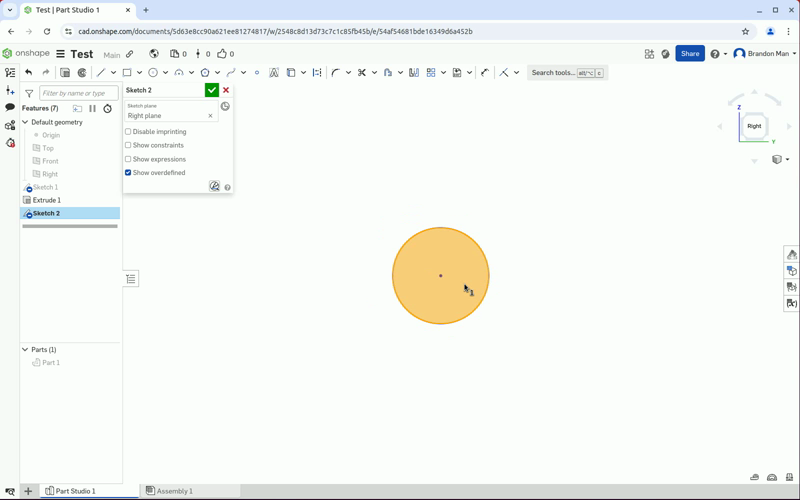
scroll(-6)
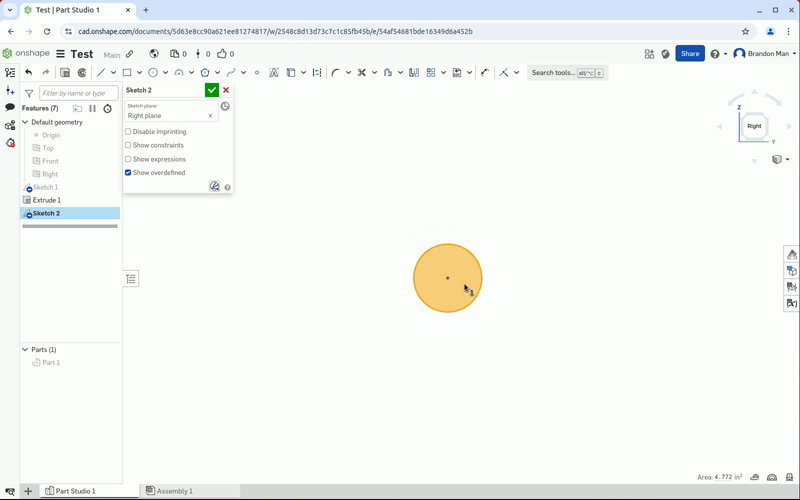
scroll(-6)
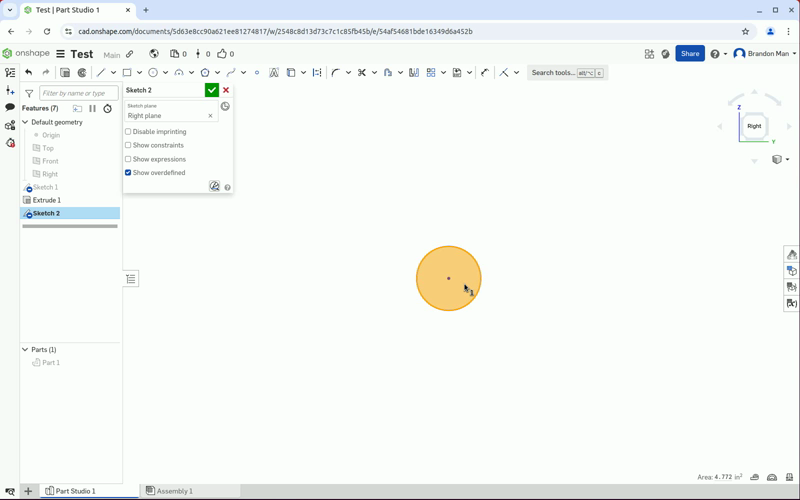
scroll(-6)
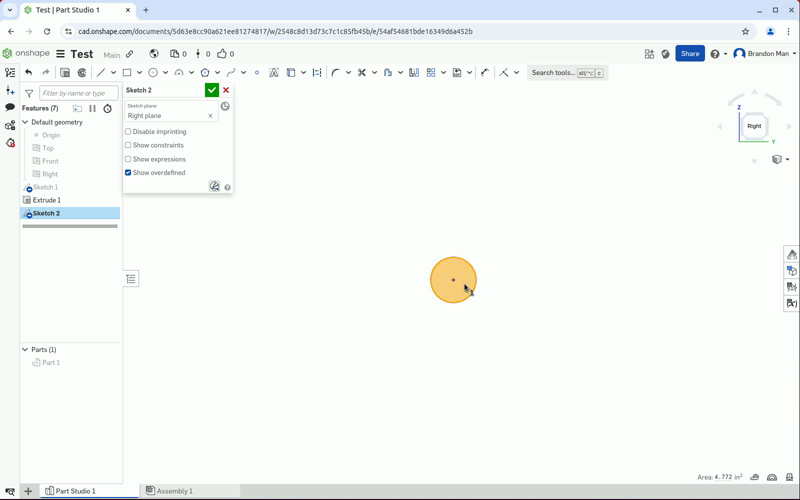
scroll(-6)
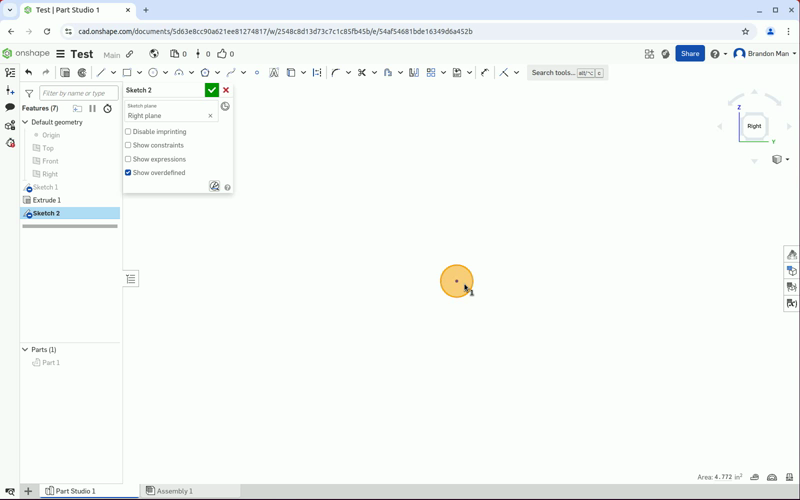
scroll(-6)
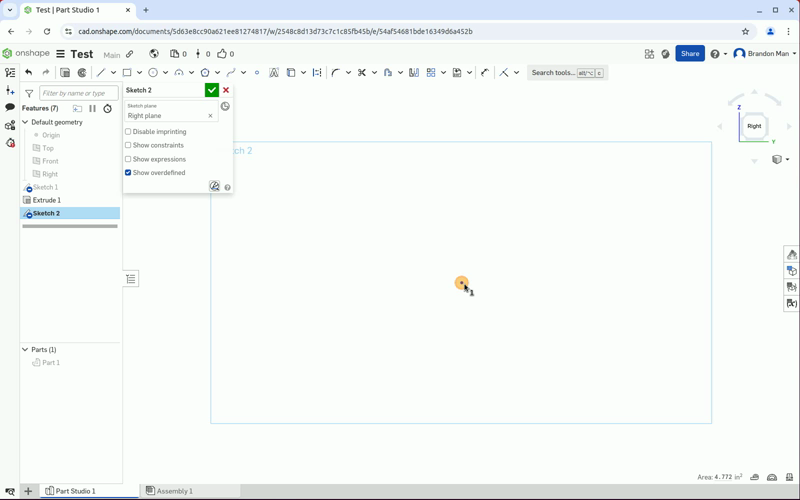
mouse_move(73, 352)
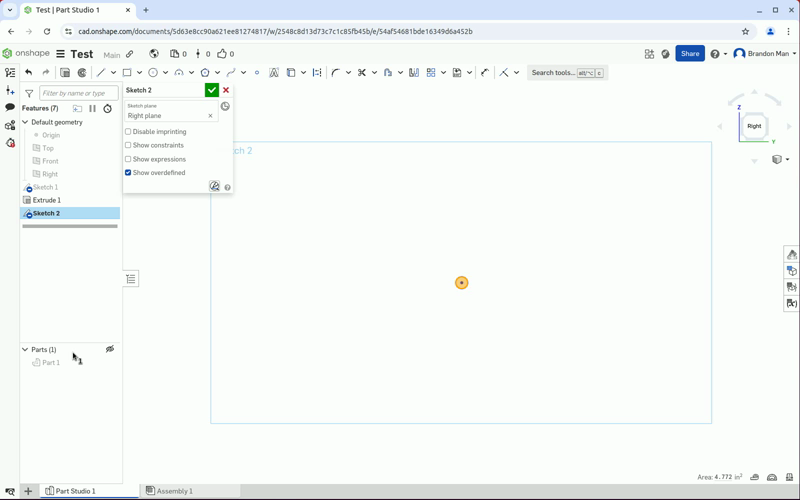
key(shift+y)
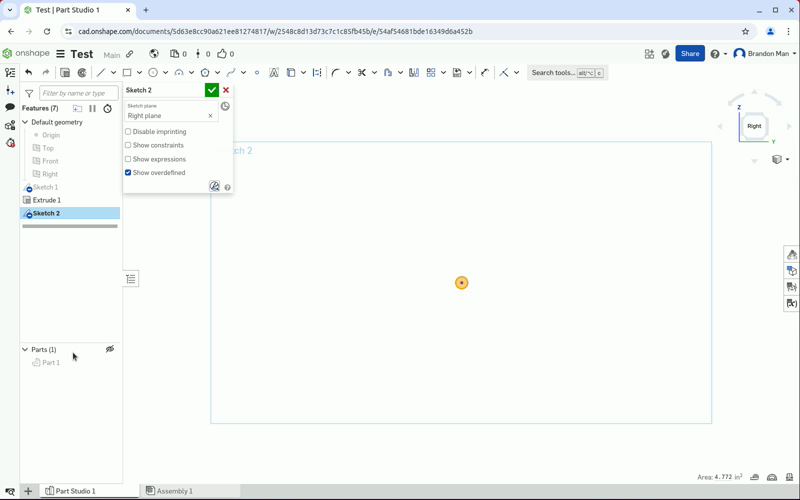
key(shift+e)
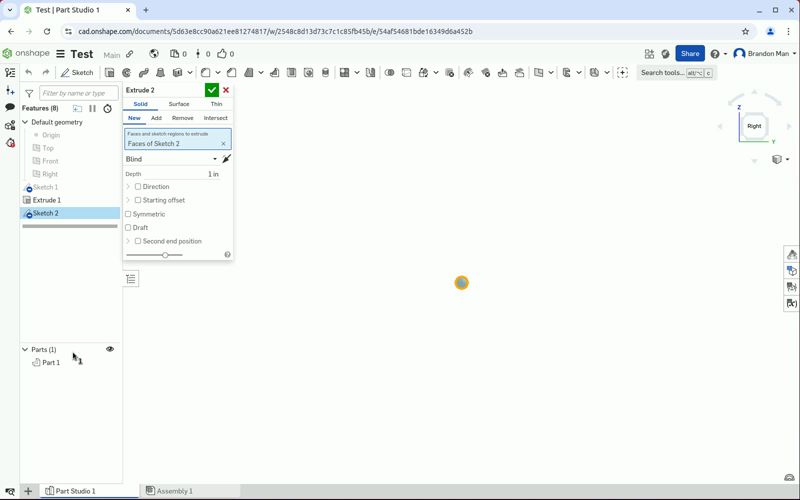
mouse_move(143, 106)
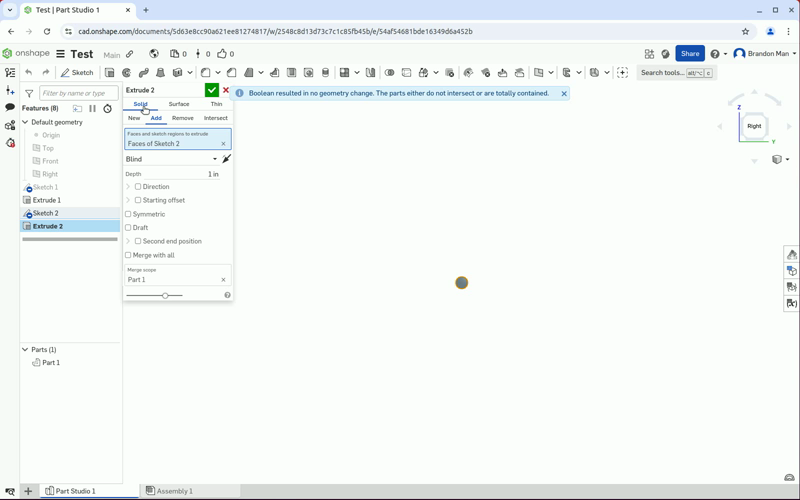
click(143, 106)
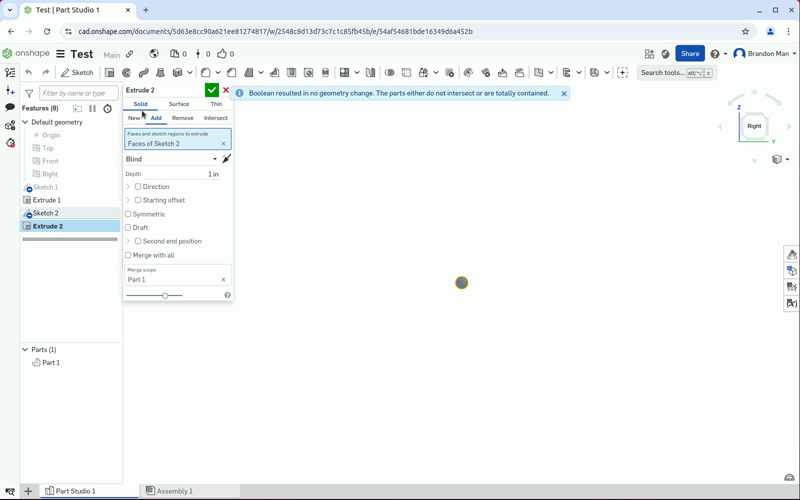
mouse_move(137, 120)
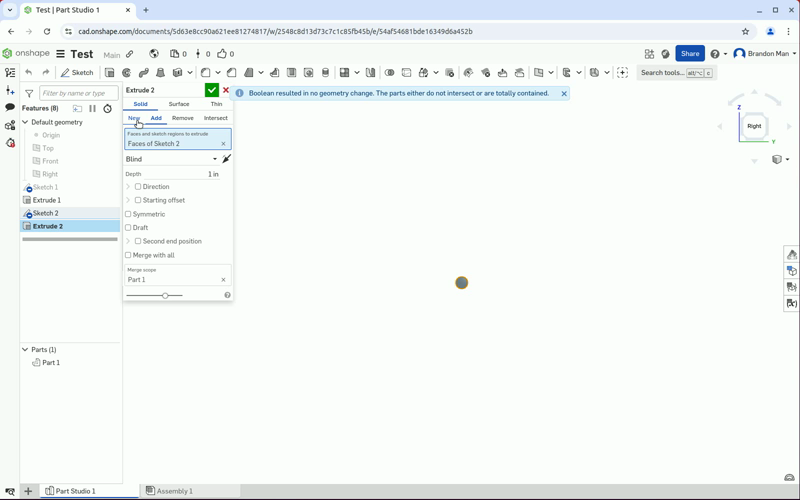
click(137, 120)
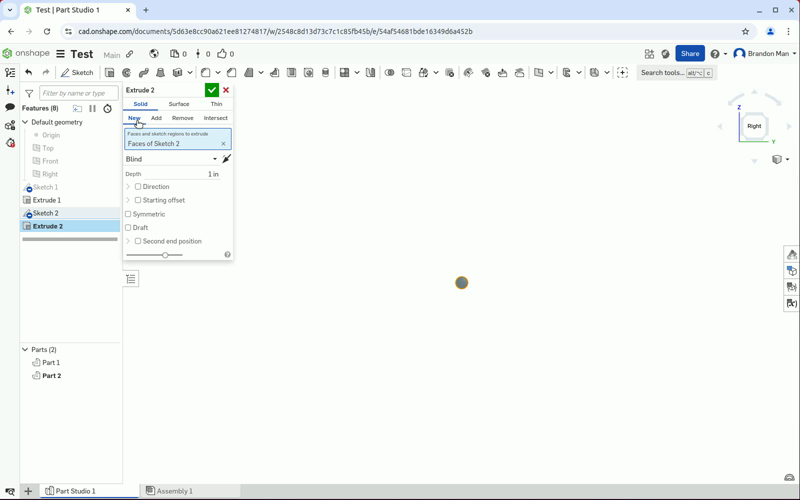
key(tab, 4)
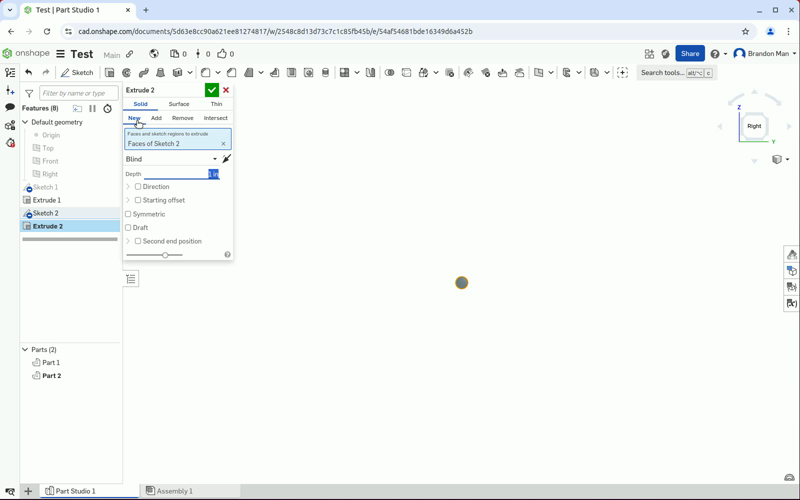
text(22.868)
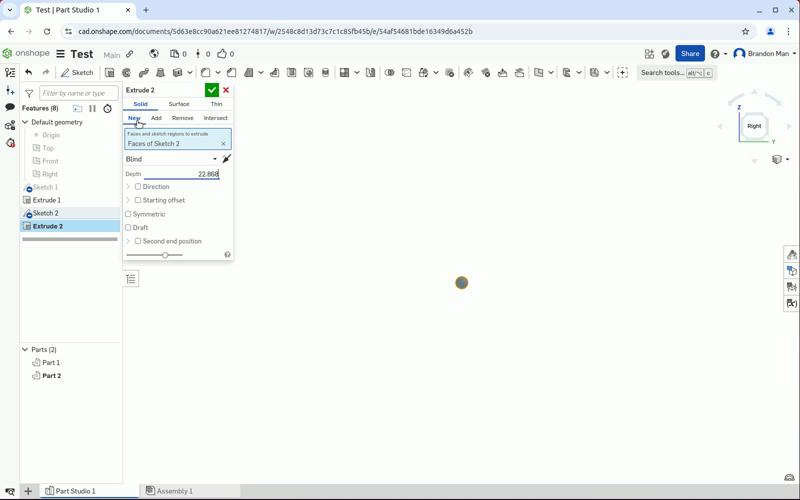
key(enter)
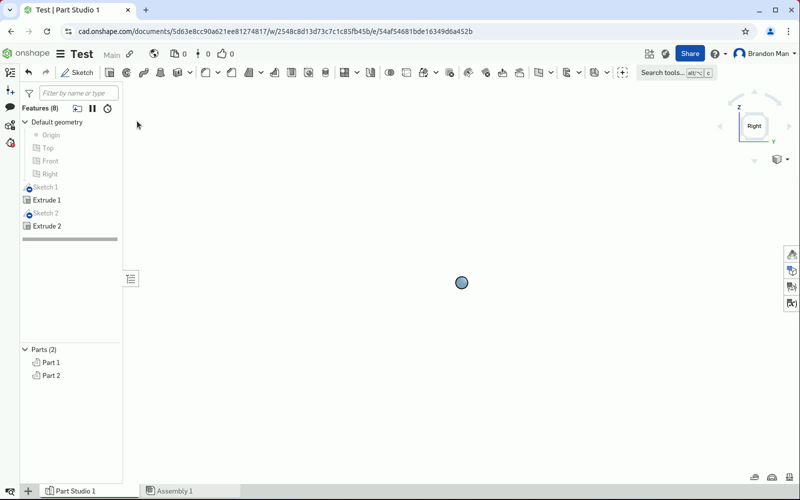
key(shift+h)
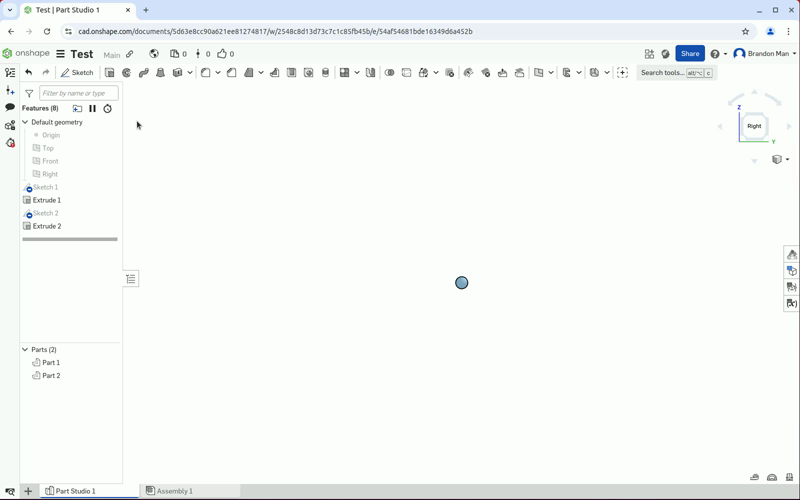
key(shift+h)
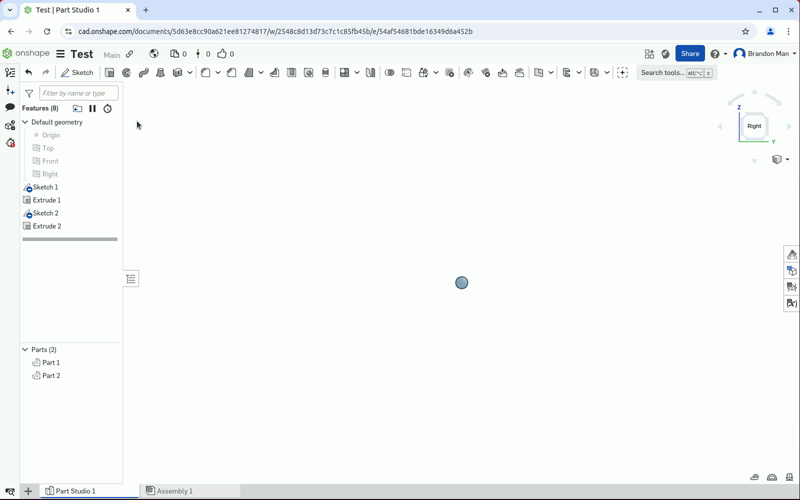
key(shift+7)
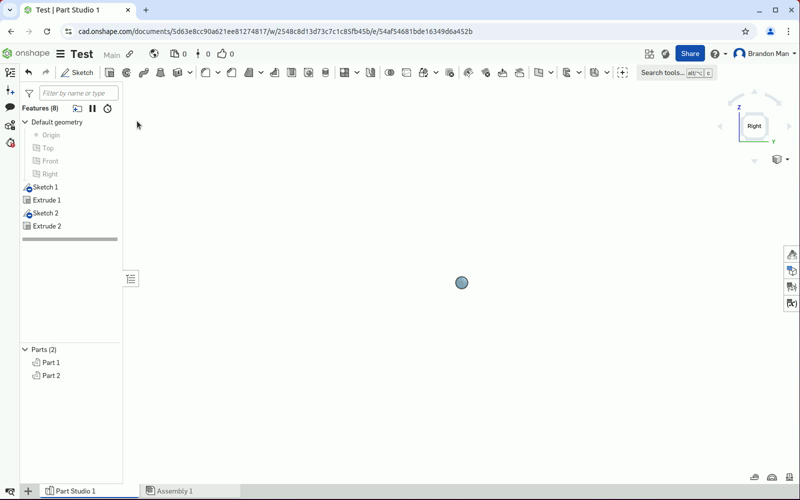
key(right, 2)
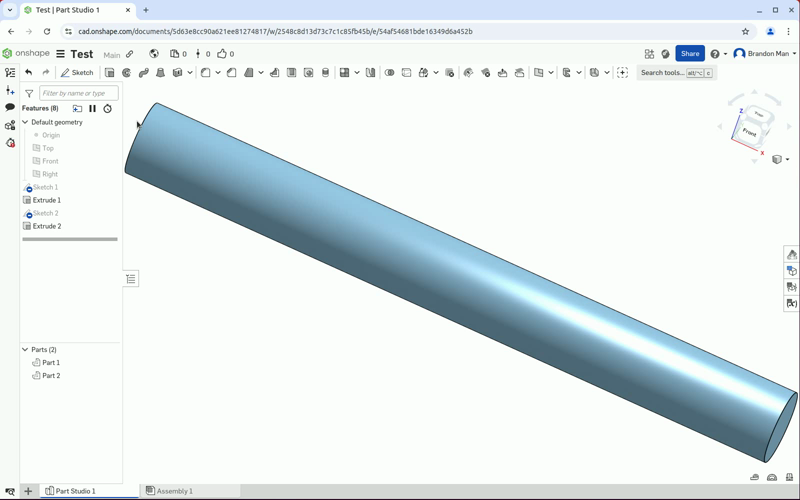
key(down, 2)
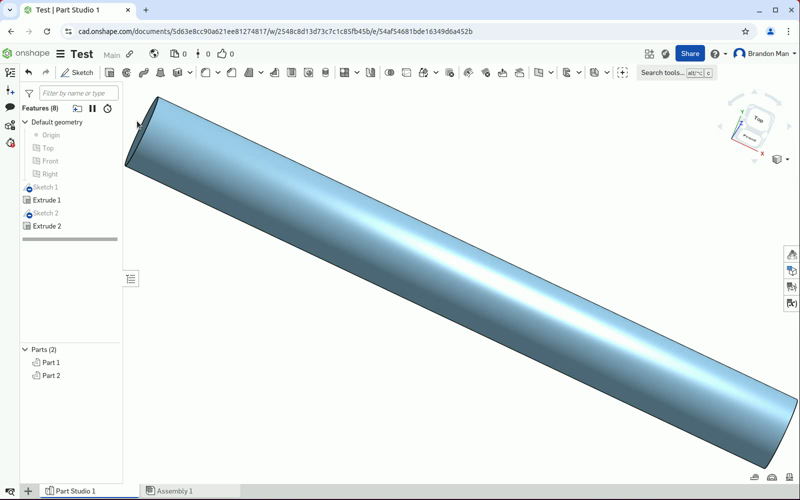
key(up, 2)
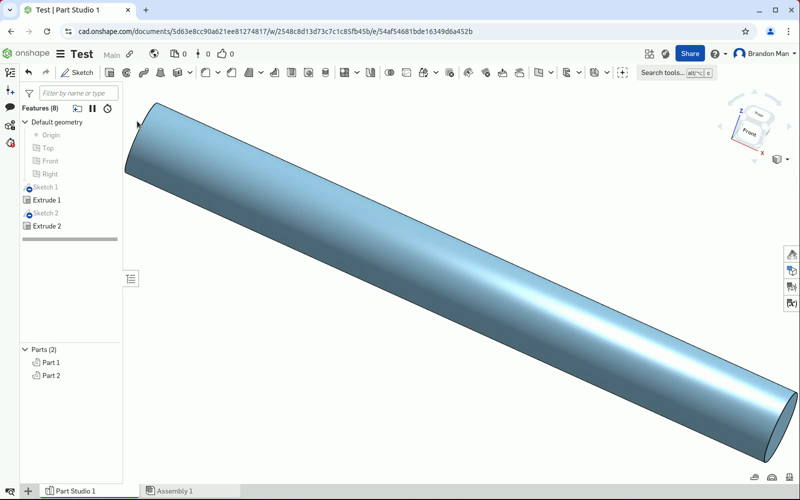
key(left, 2)
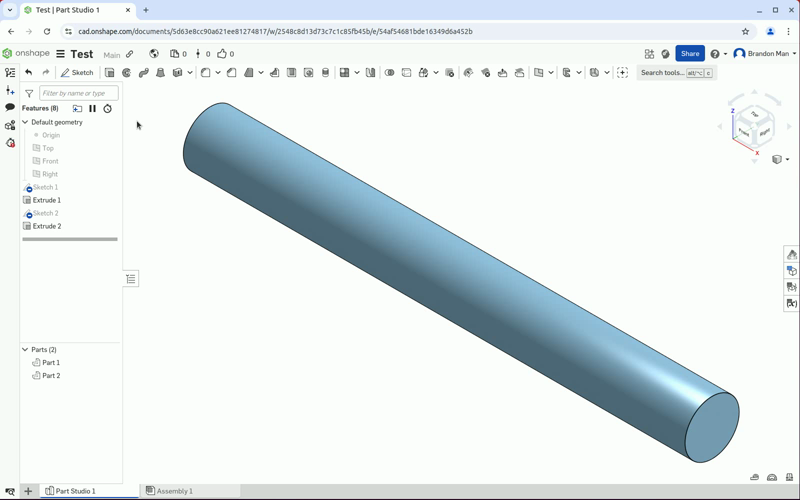
mouse_move(73, 189)
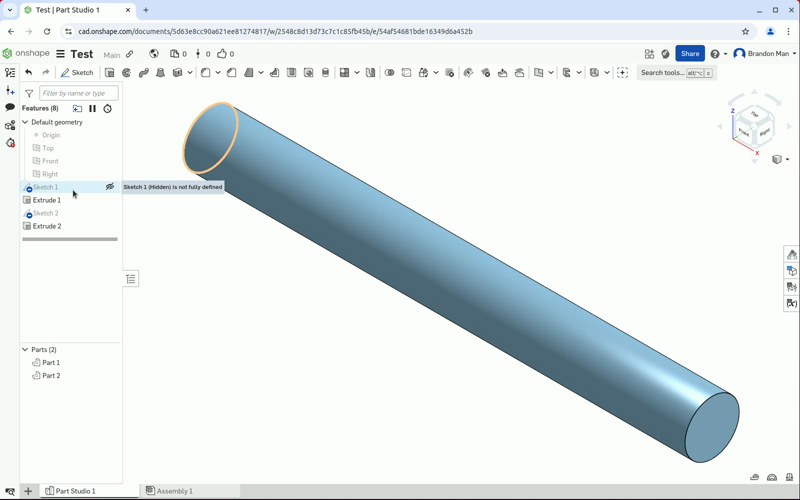
click(73, 189)